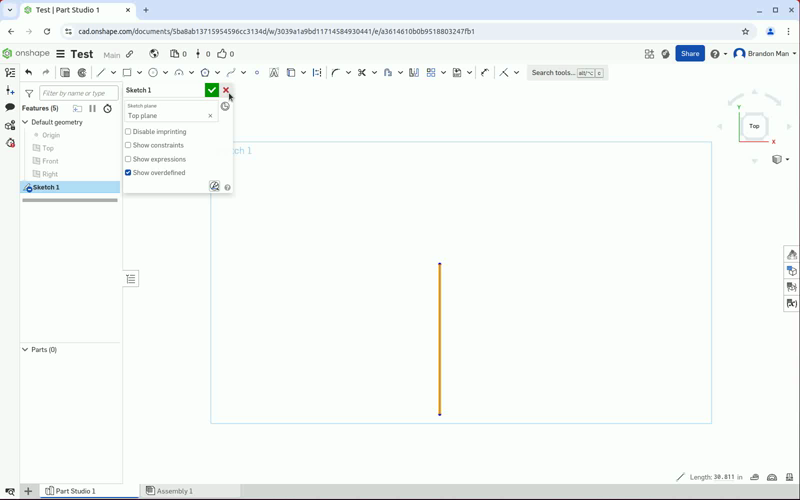
key(shift+h)
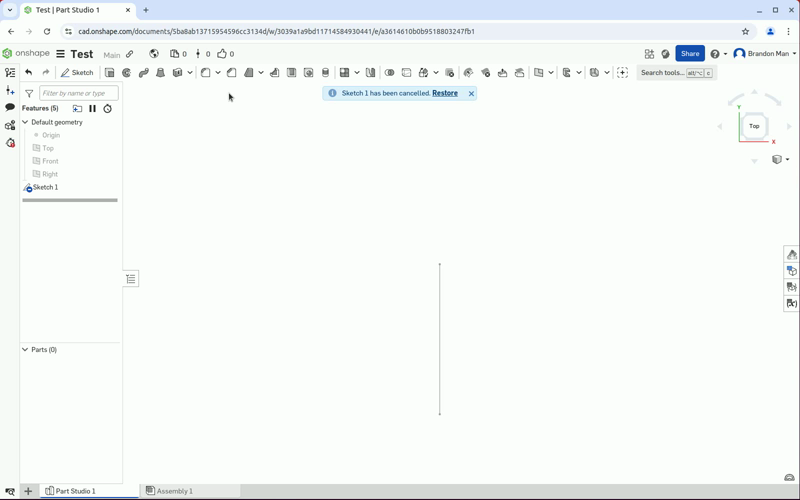
mouse_move(73, 352)
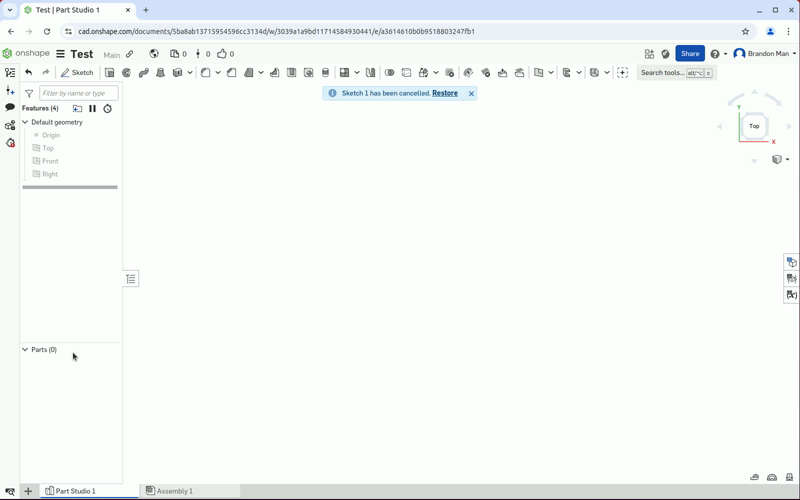
key(y)
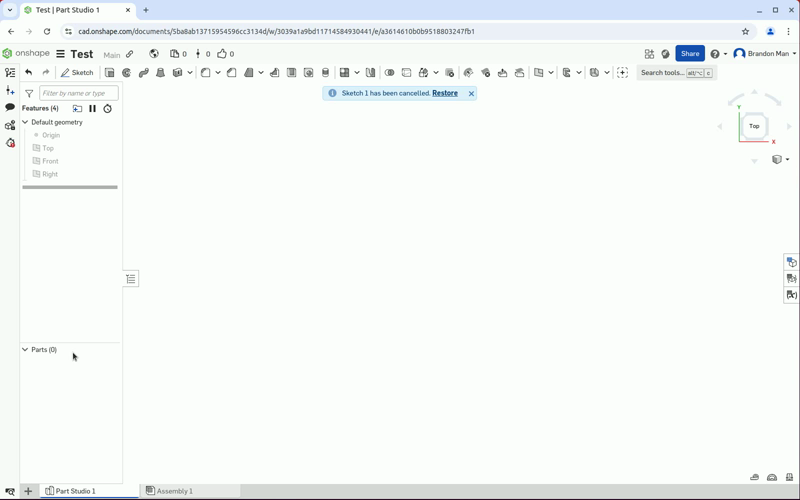
key(shift+p)
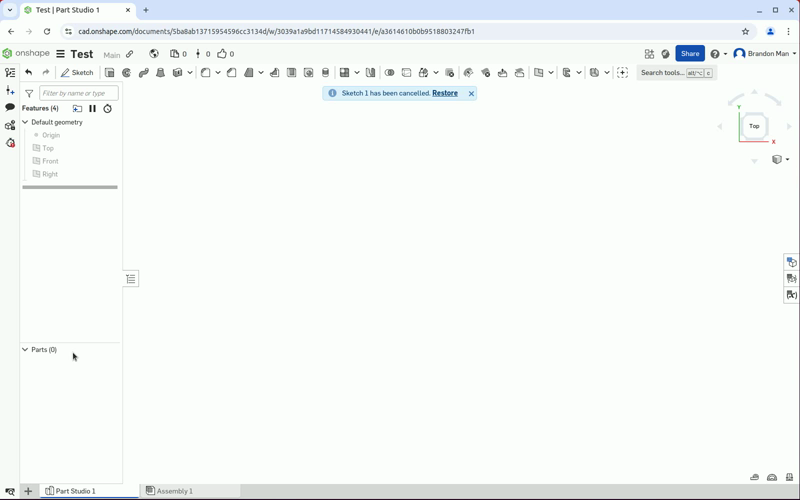
key(space)
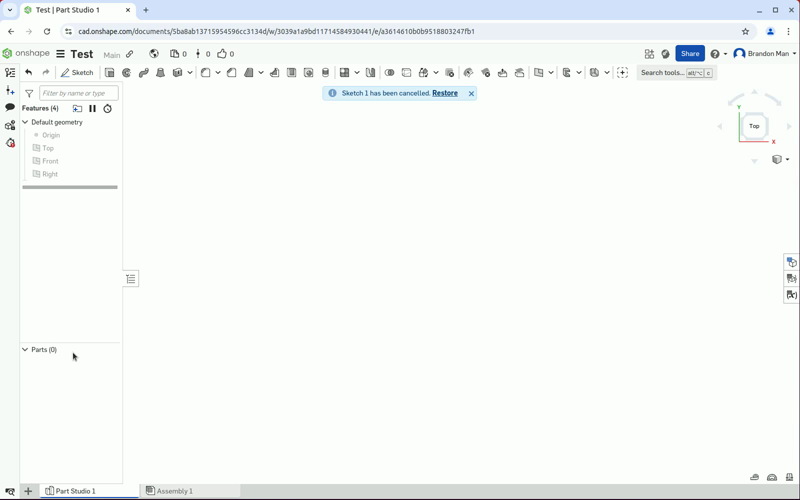
key_down(shift)
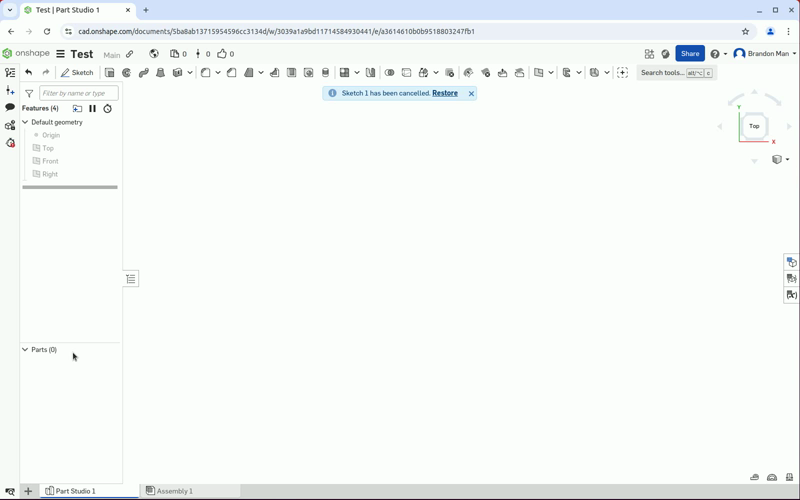
key(up)
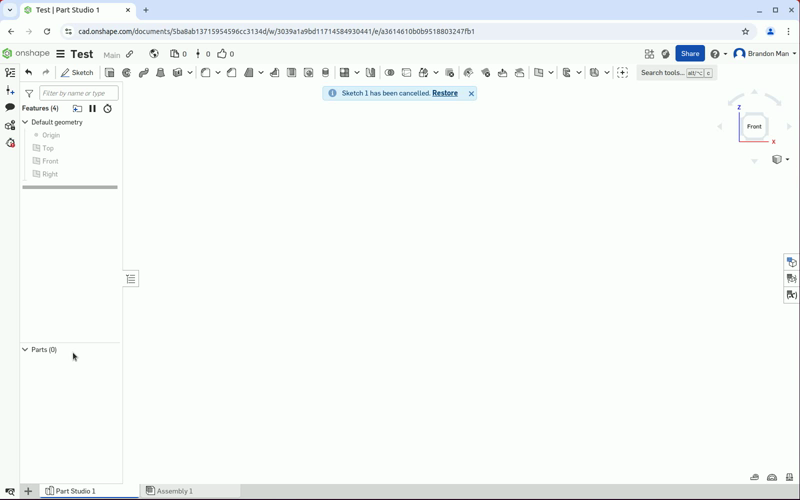
key_up(shift)
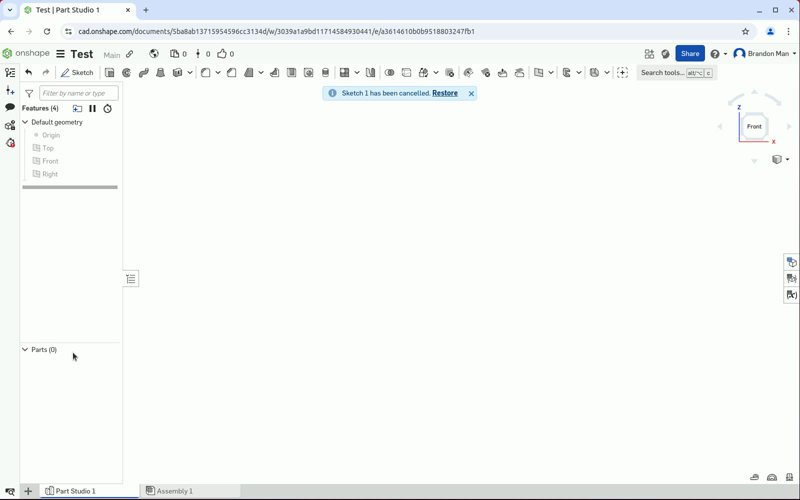
mouse_move(73, 352)
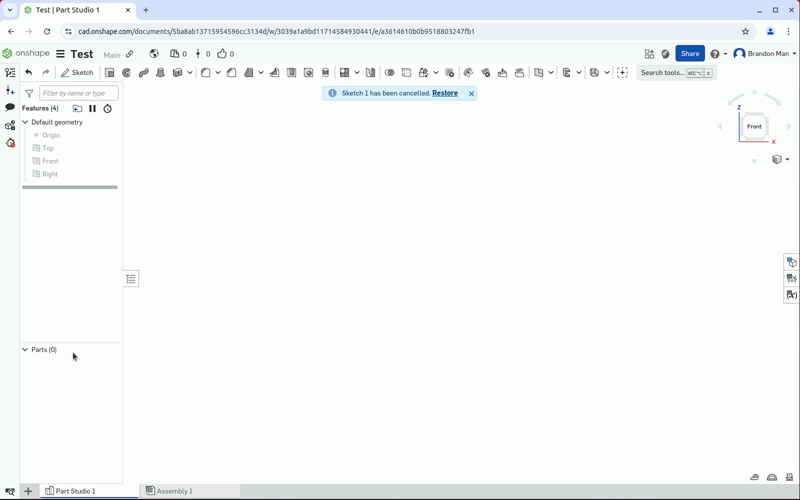
key(shift+y)
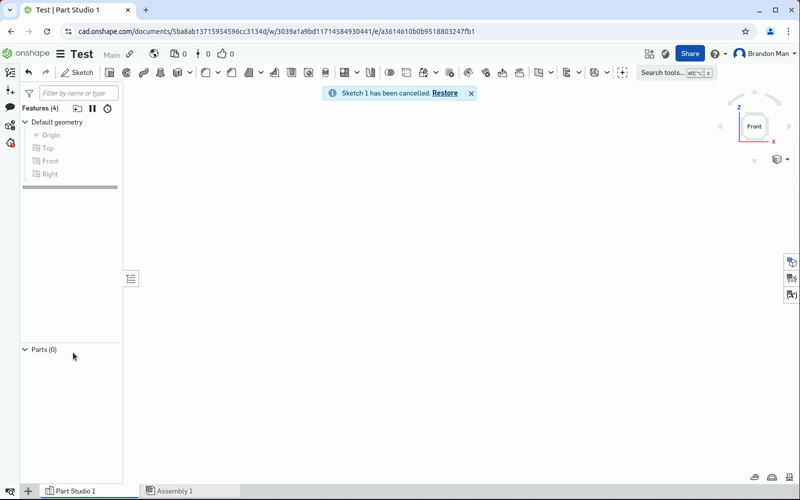
key(shift+s)
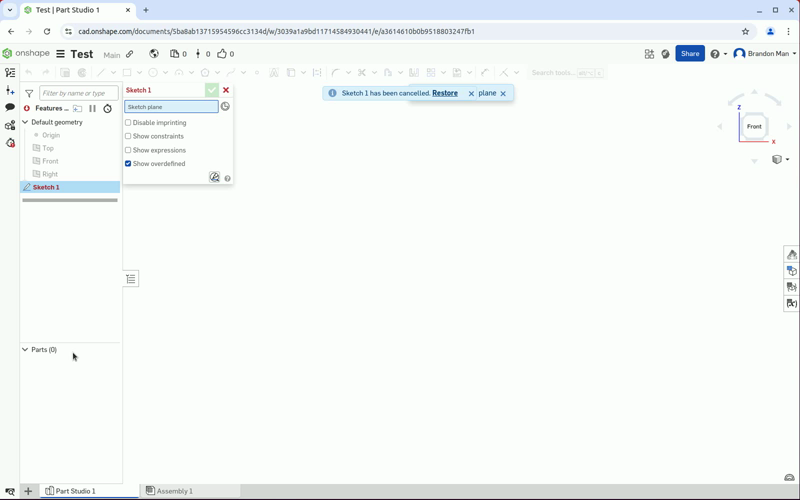
mouse_move(73, 163)
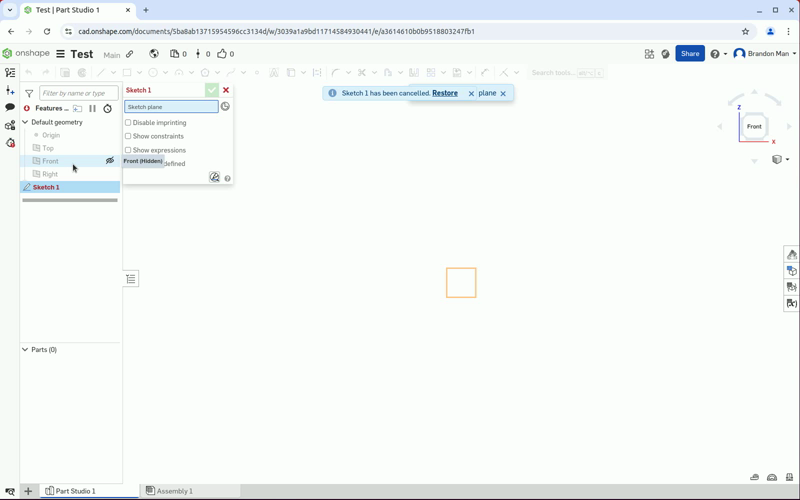
click(73, 163)
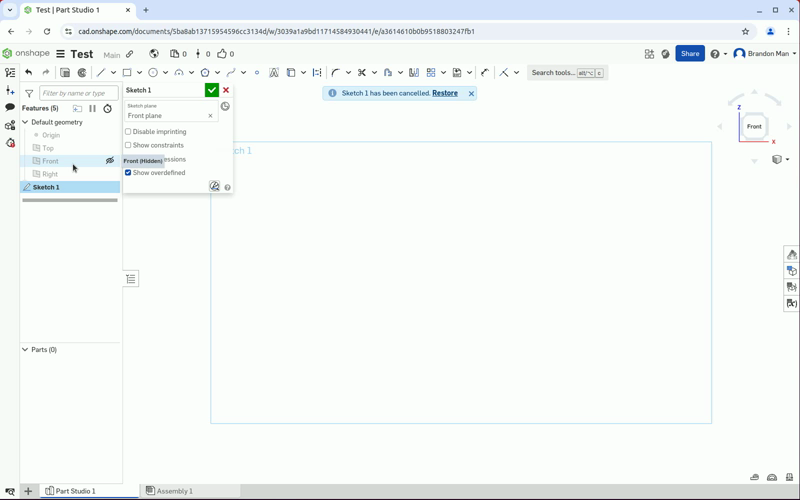
mouse_move(73, 352)
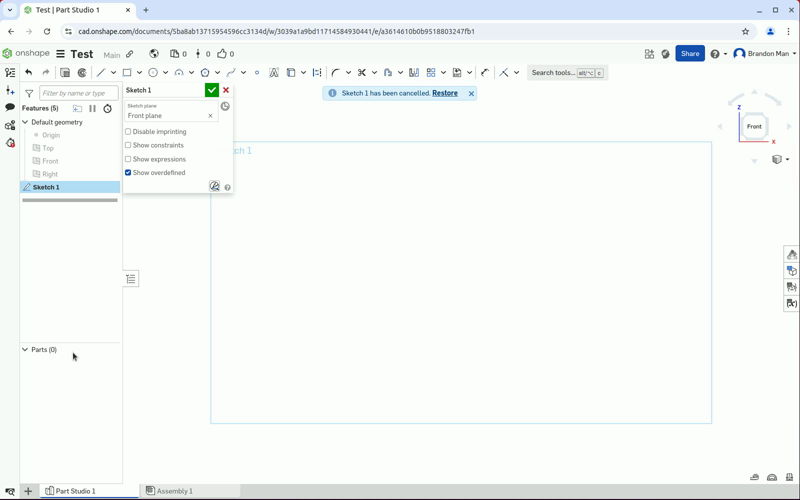
key(y)
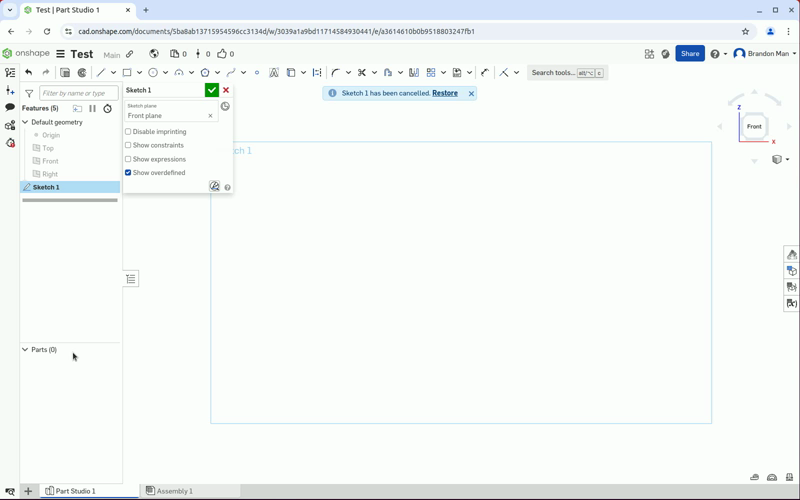
key(l)
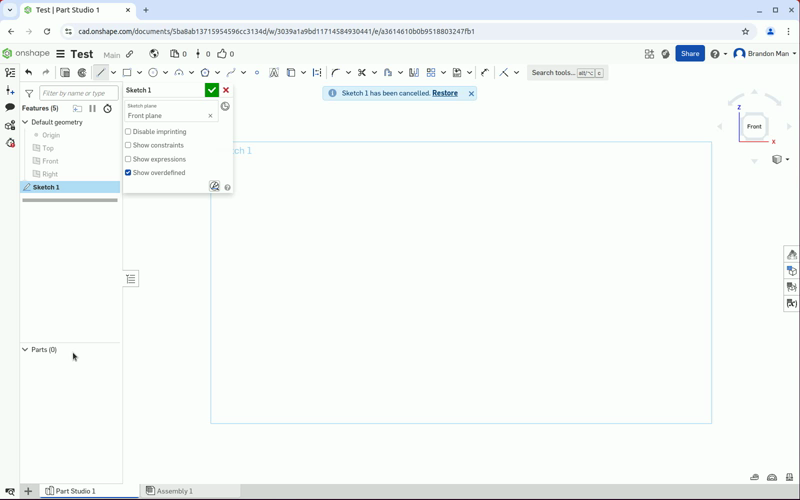
key_down(shift)
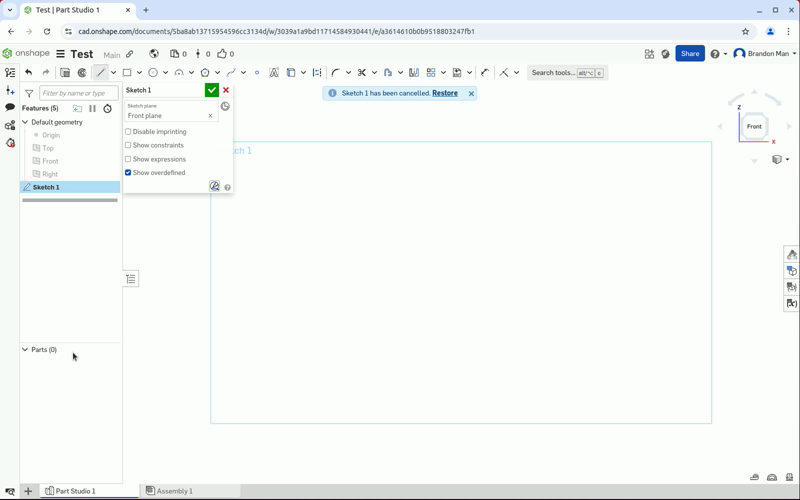
mouse_move(454, 288)
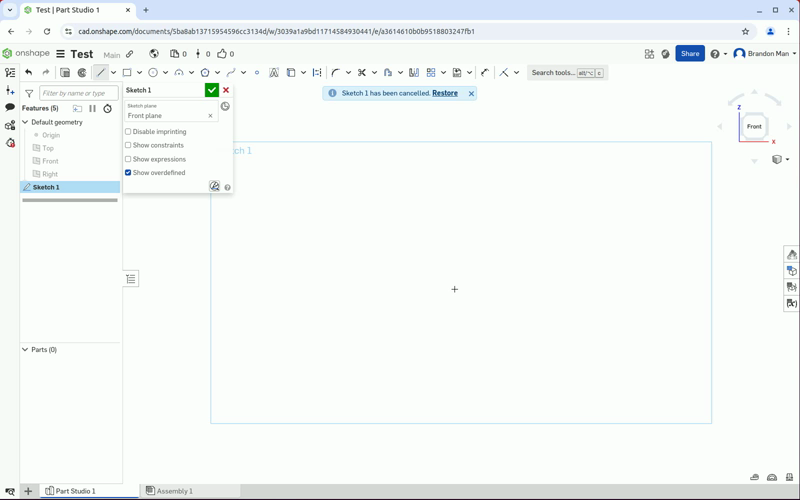
click(454, 288)
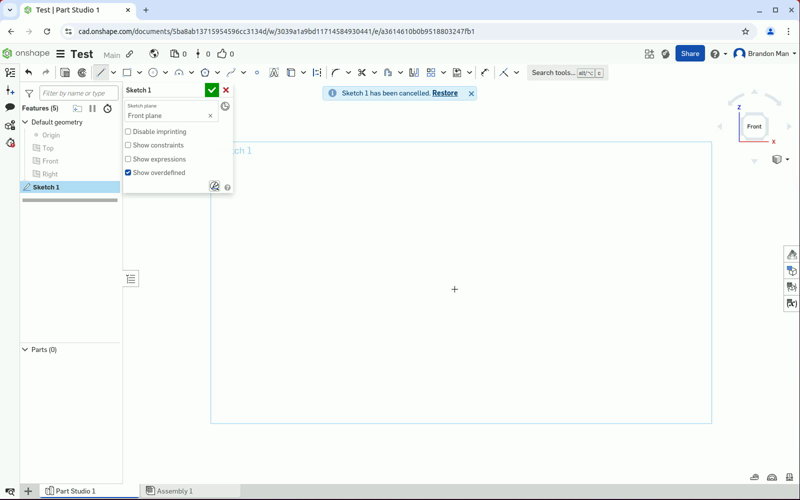
key_up(shift)
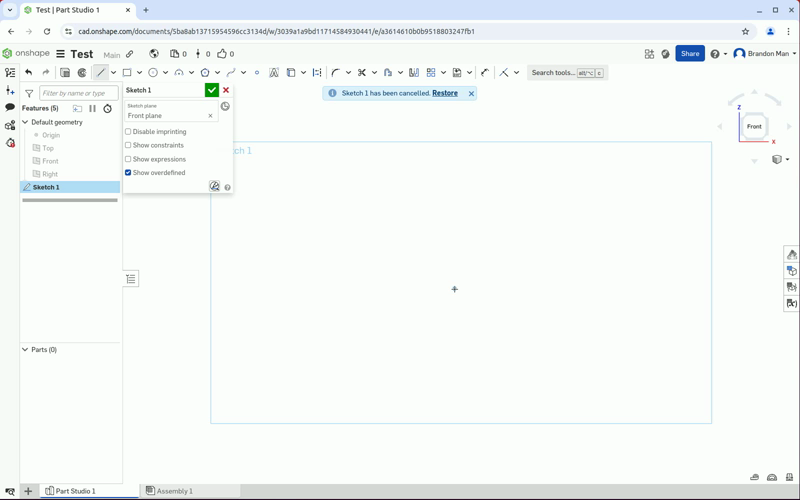
key_down(shift)
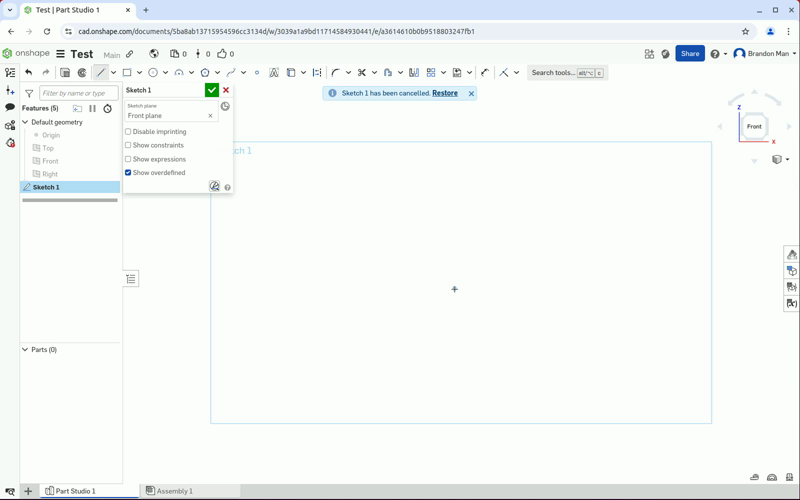
mouse_move(484, 288)
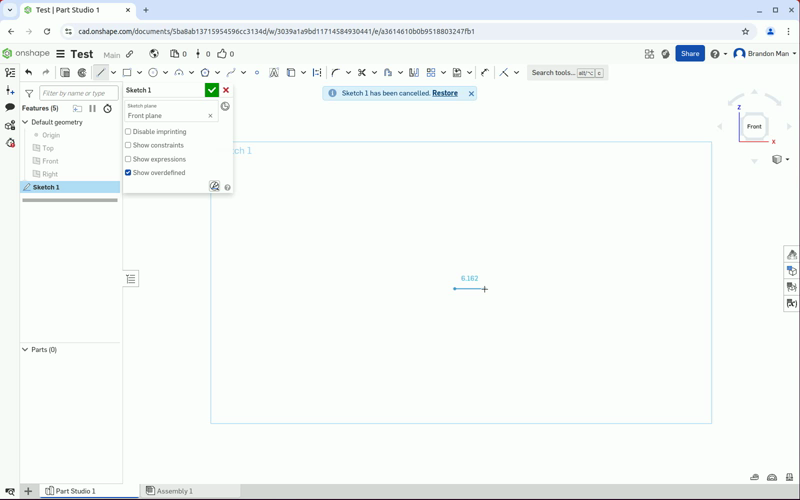
mouse_move(470, 288)
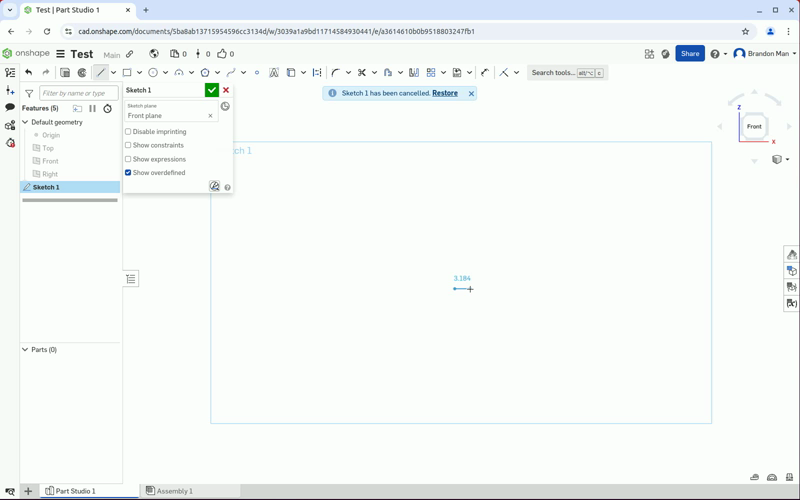
click(470, 288)
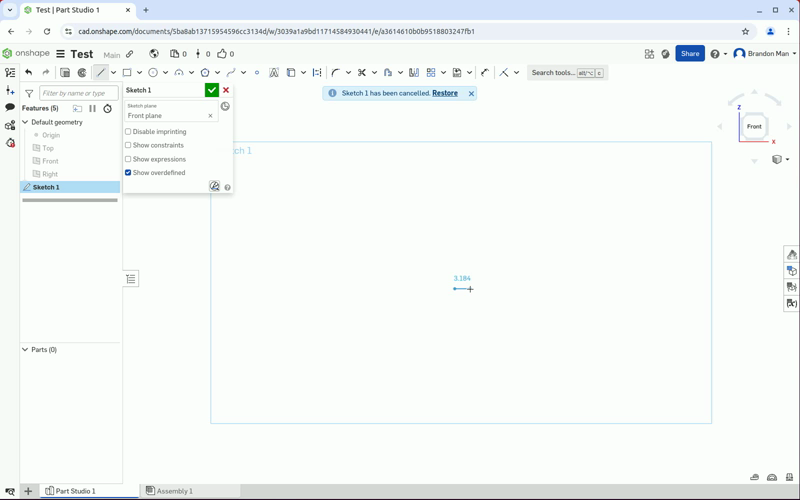
key_up(shift)
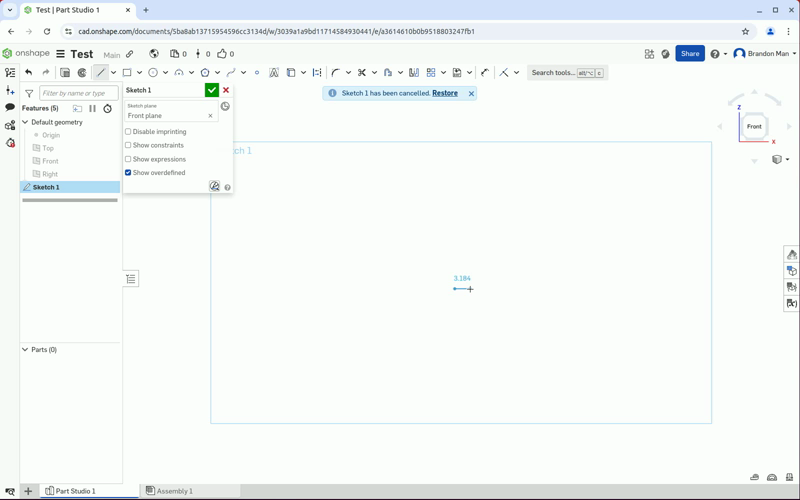
key_down(shift)
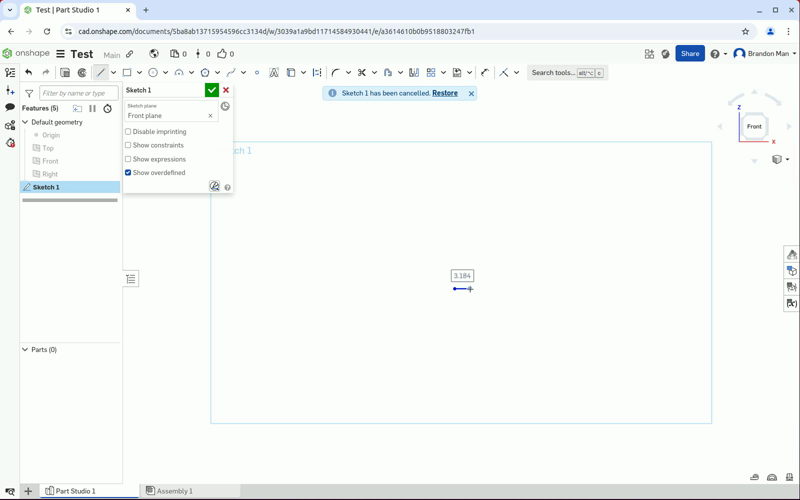
mouse_move(500, 288)
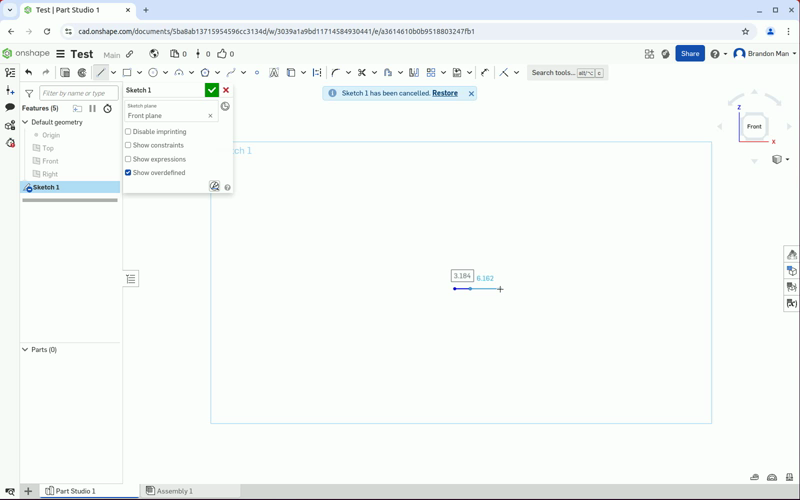
mouse_move(470, 276)
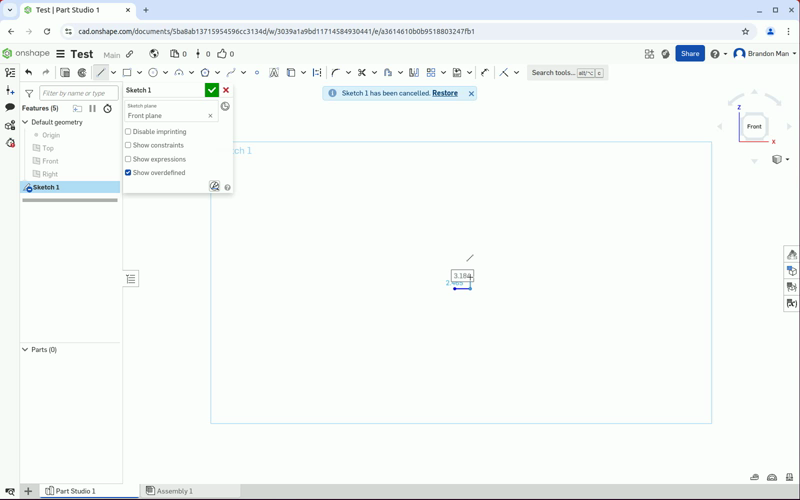
click(470, 276)
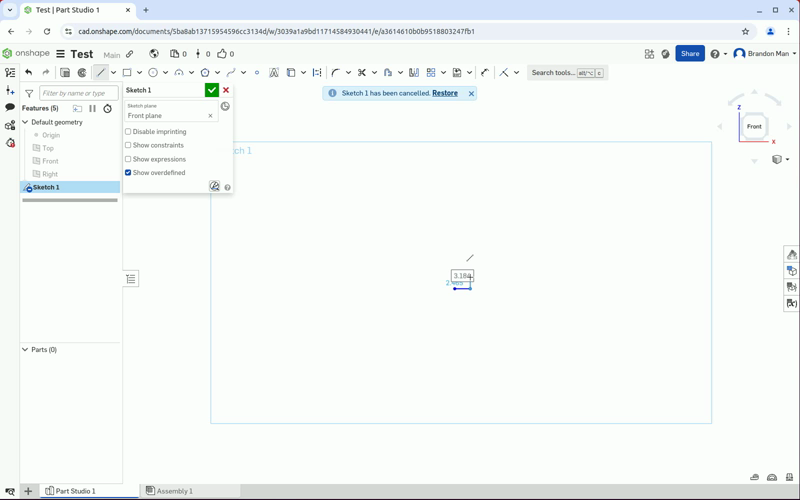
key_up(shift)
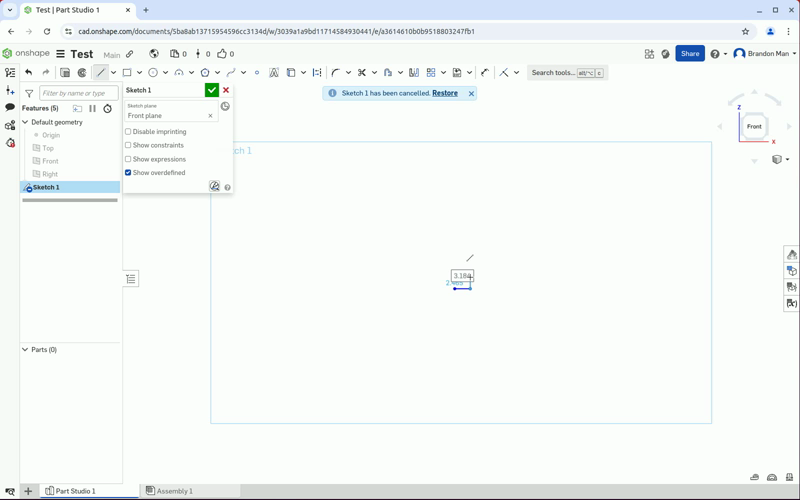
key_down(shift)
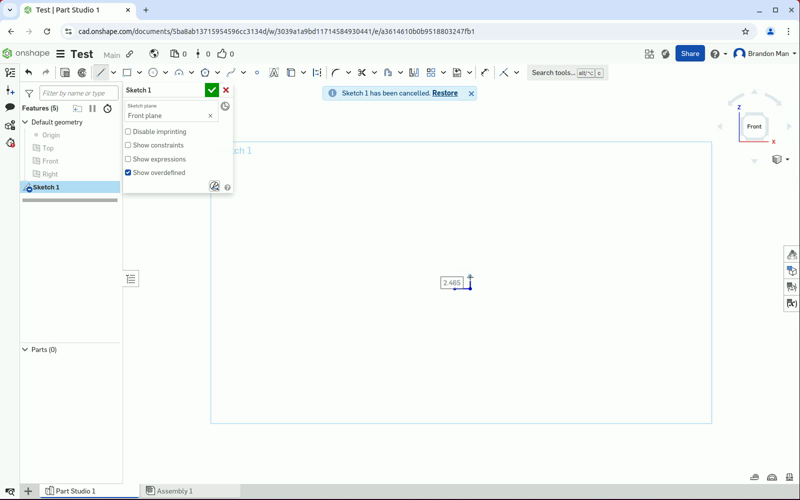
mouse_move(500, 276)
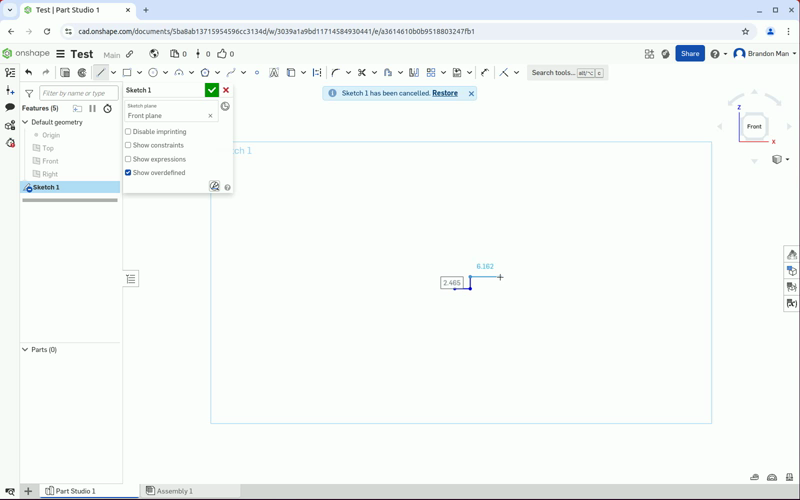
mouse_move(454, 276)
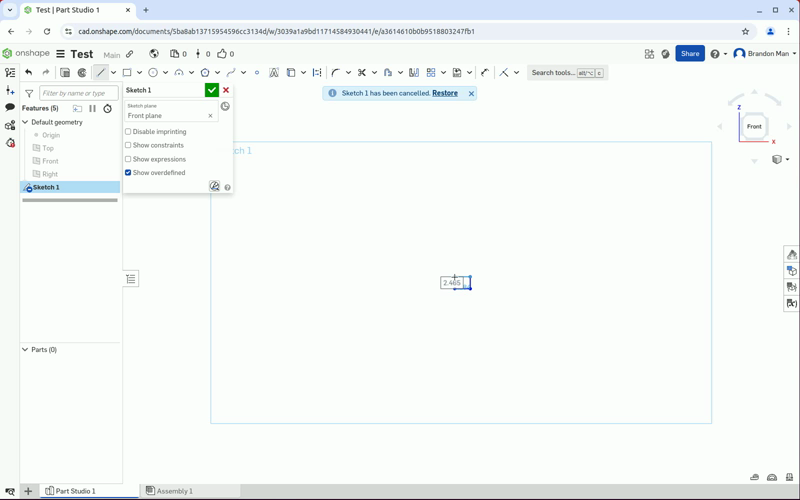
click(454, 276)
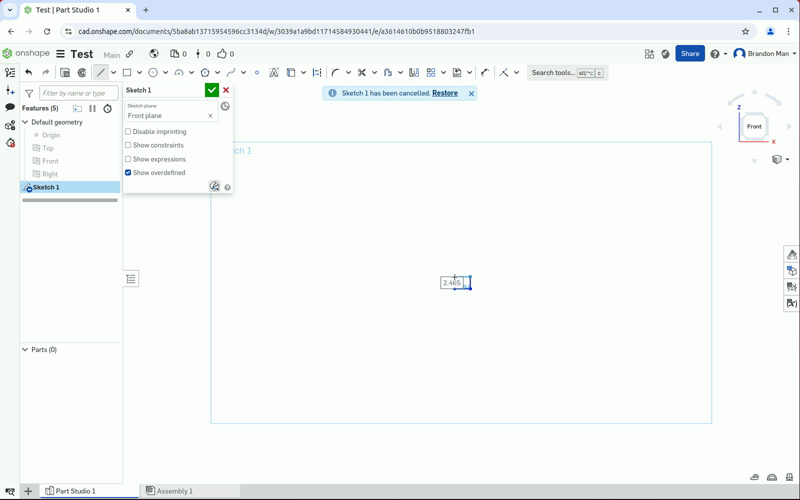
key_up(shift)
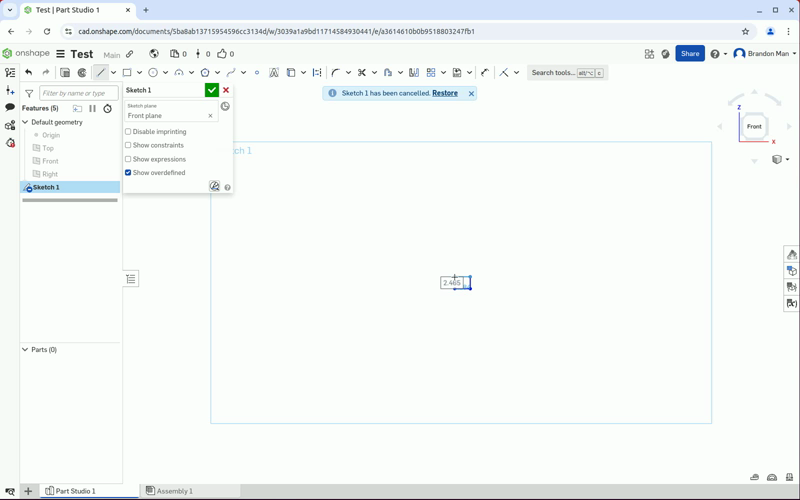
mouse_move(484, 276)
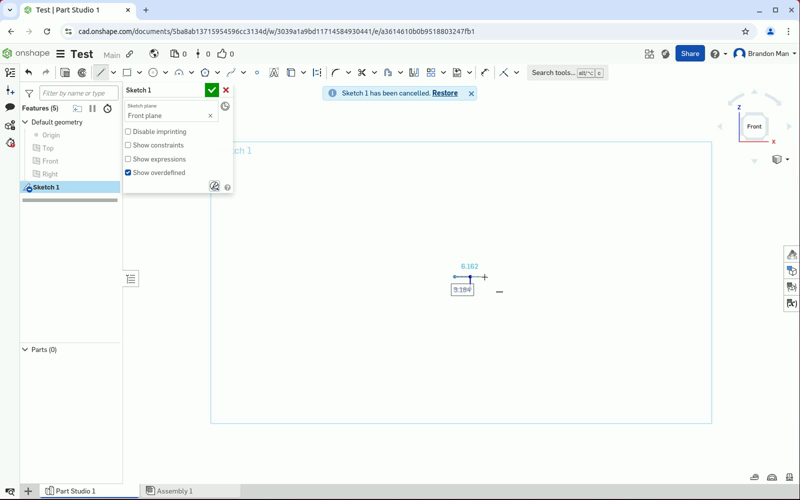
key_down(shift)
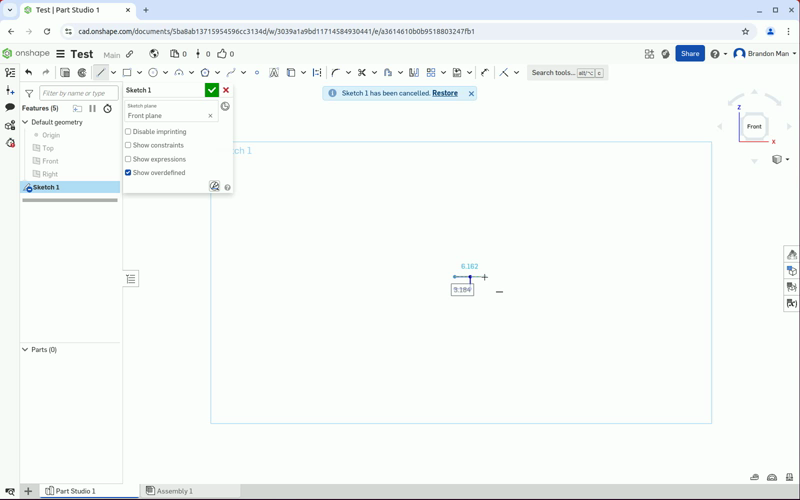
mouse_move(454, 288)
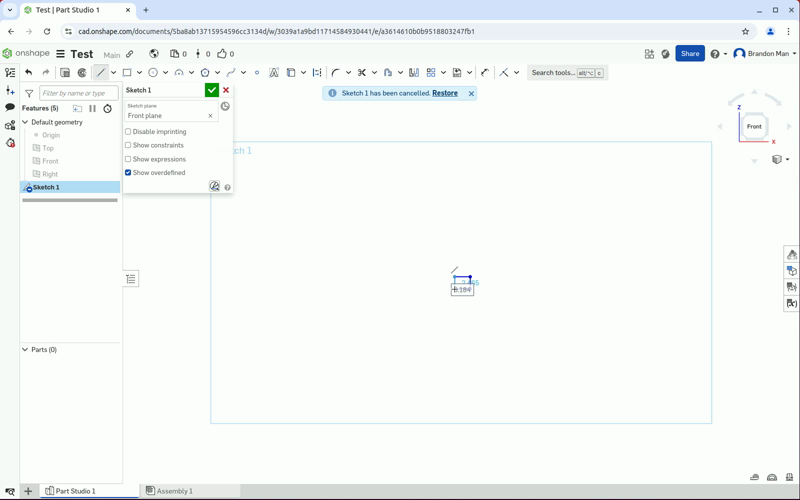
key_up(shift)
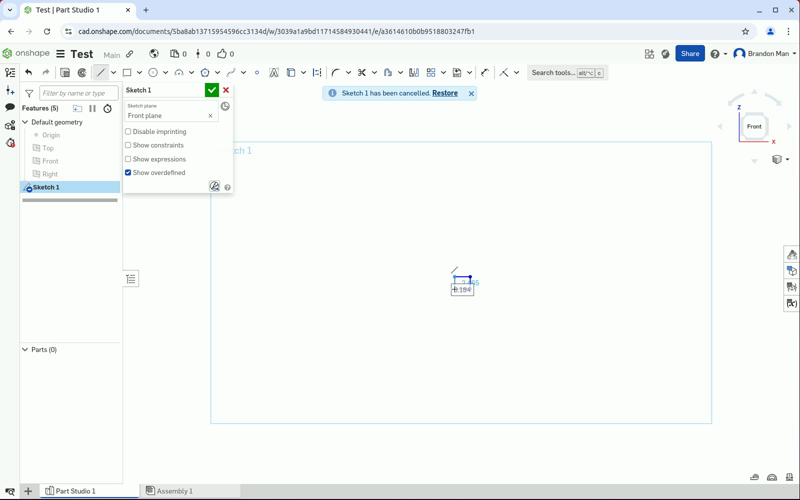
click(454, 288)
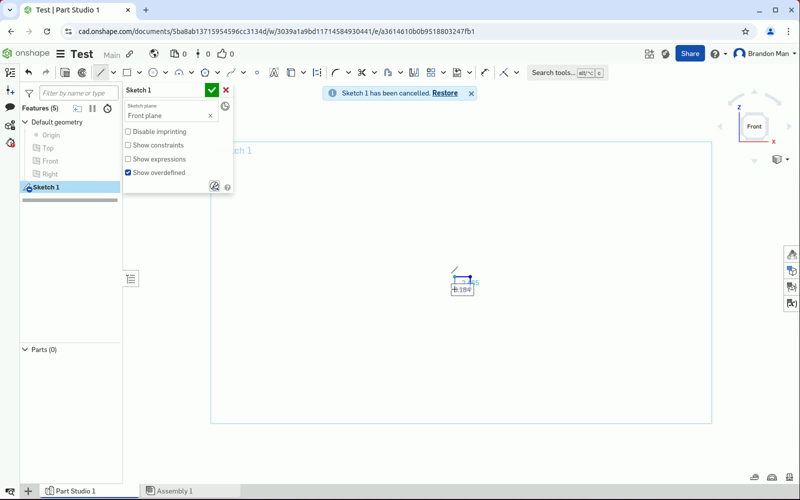
key(esc)
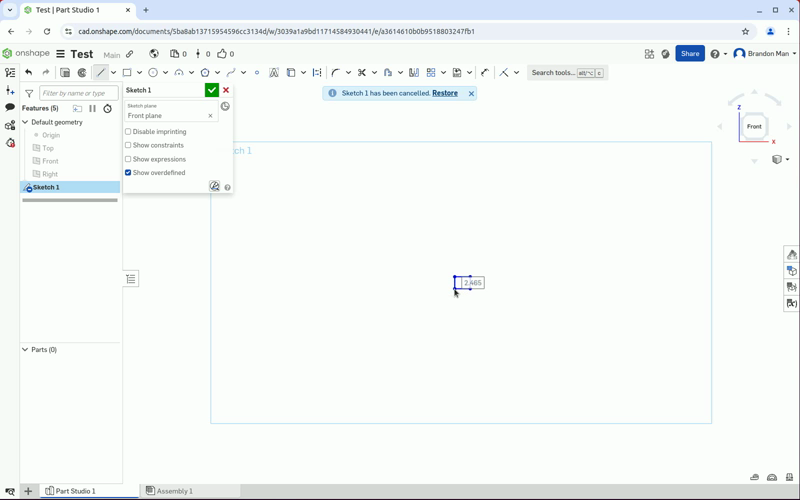
mouse_move(469, 282)
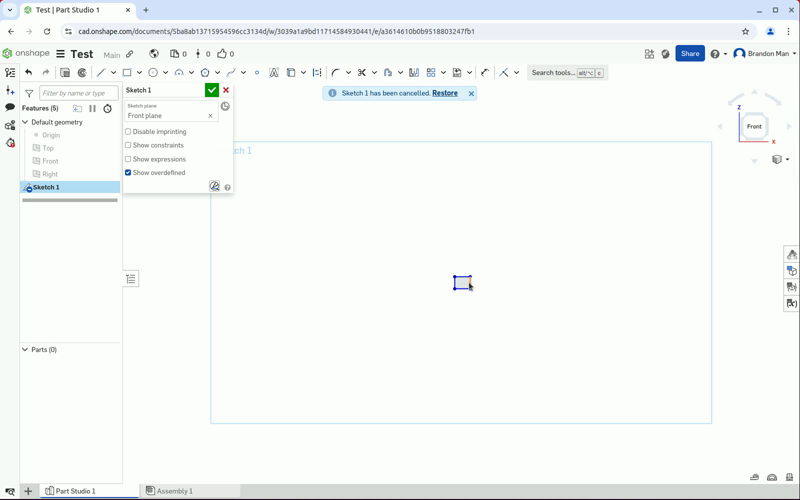
scroll(6)
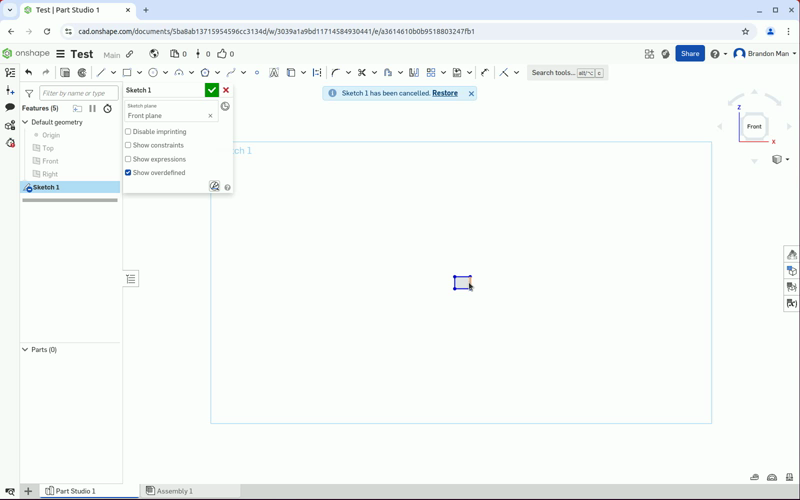
scroll(6)
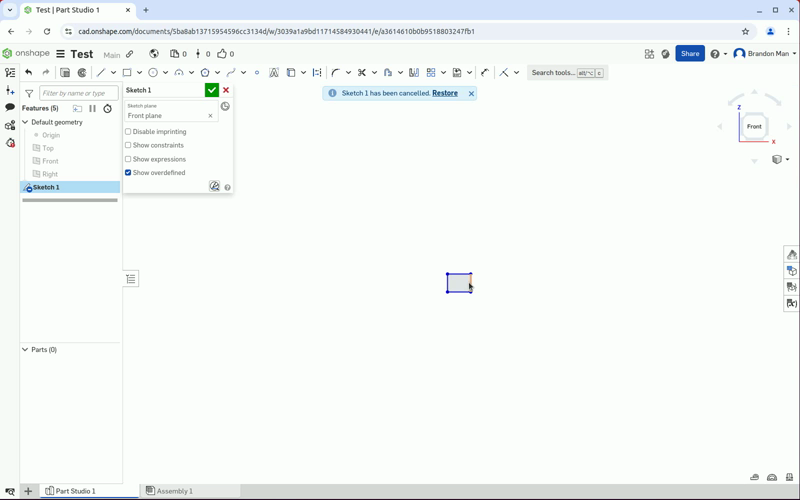
scroll(6)
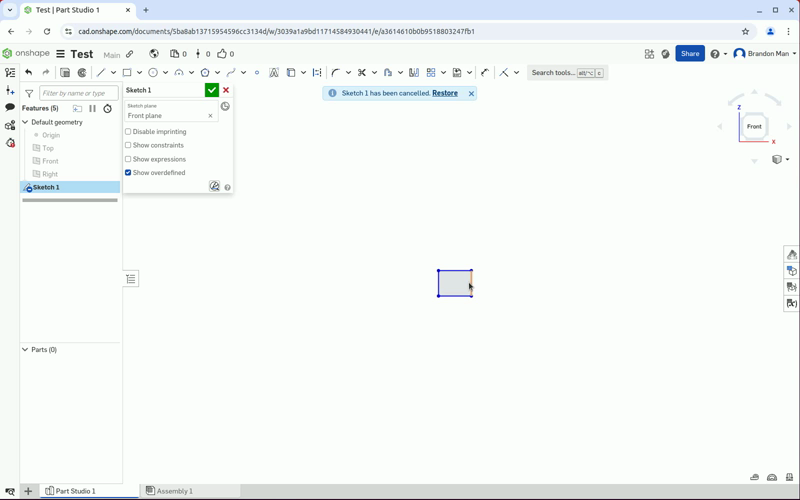
scroll(6)
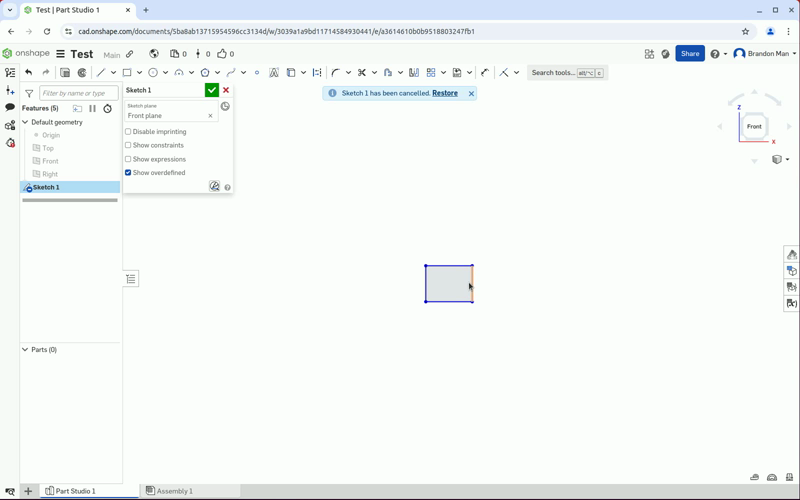
scroll(6)
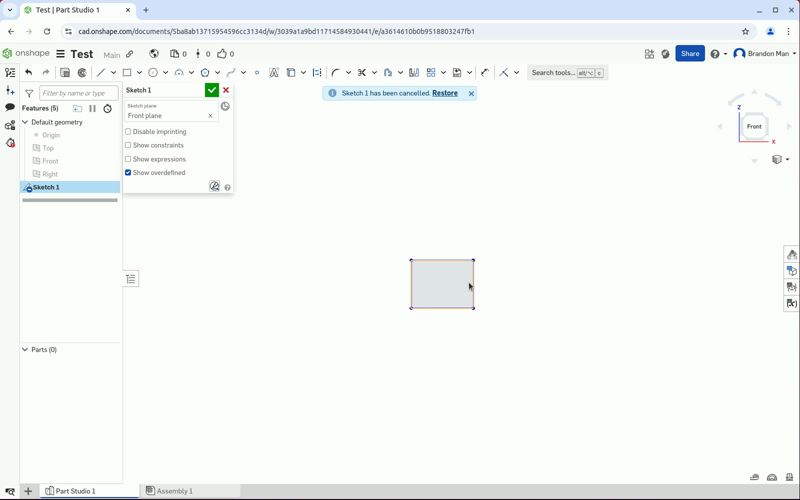
scroll(6)
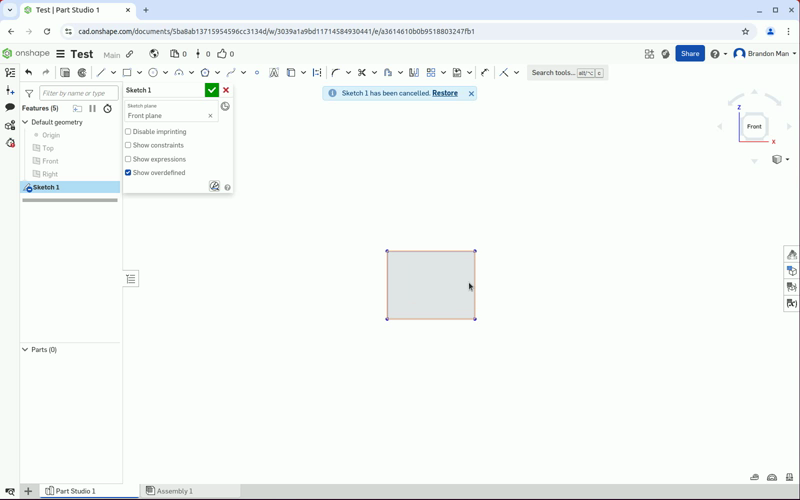
scroll(6)
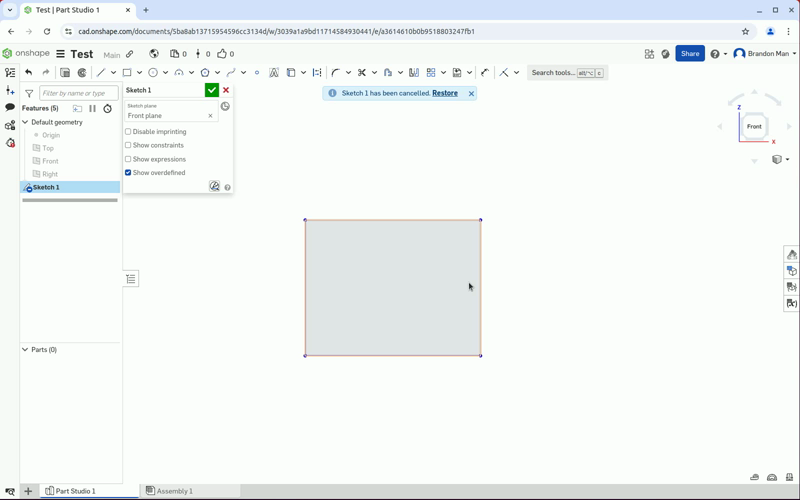
click(469, 282)
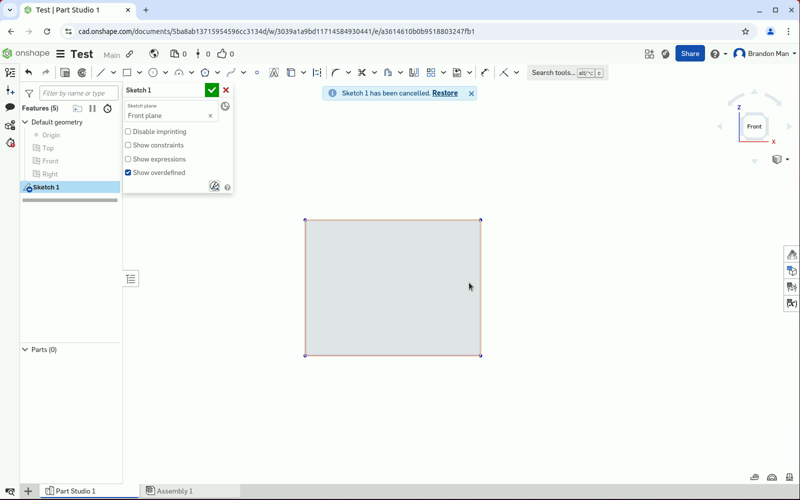
scroll(-6)
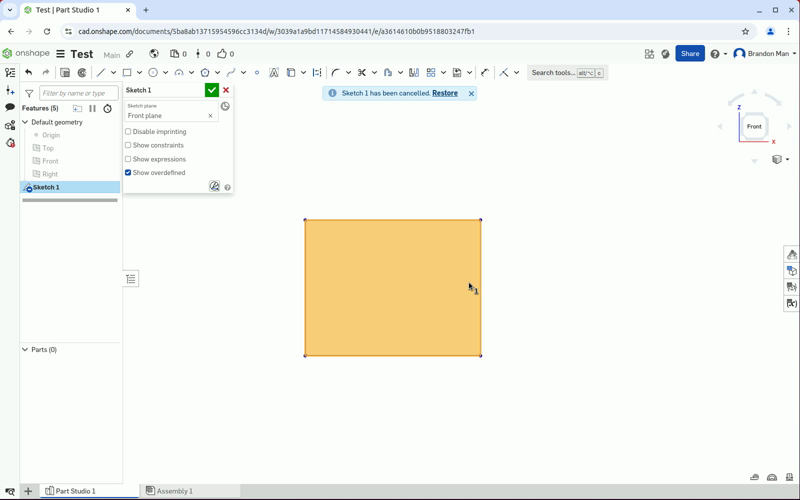
scroll(-6)
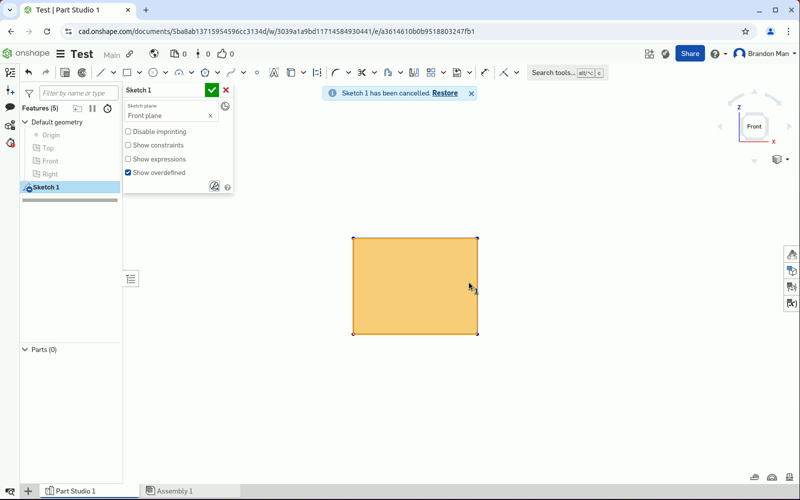
scroll(-6)
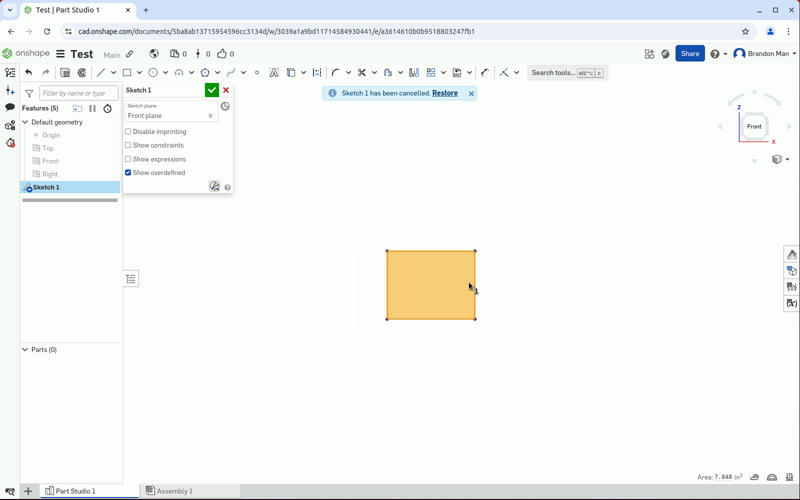
scroll(-6)
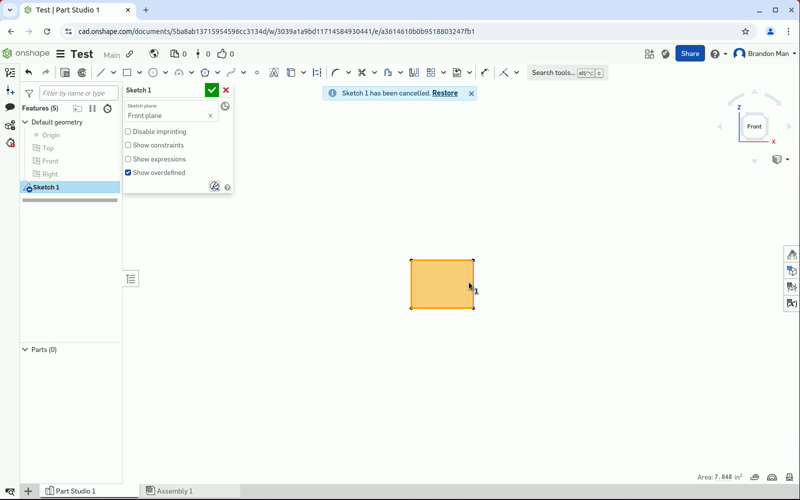
scroll(-6)
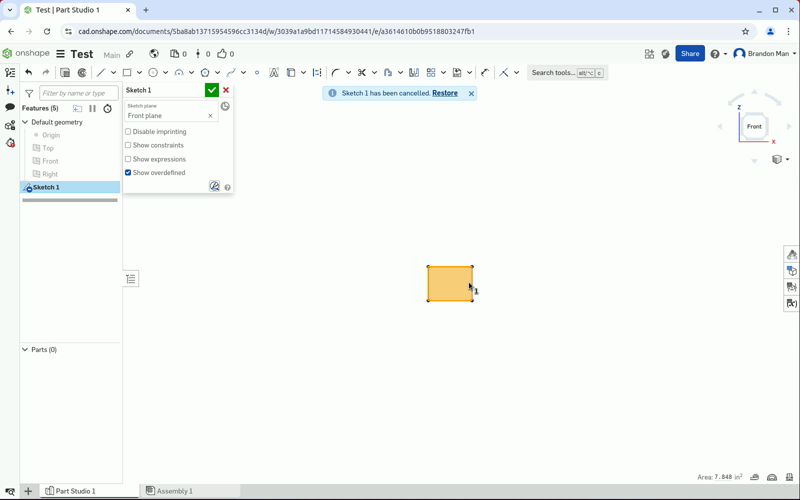
scroll(-6)
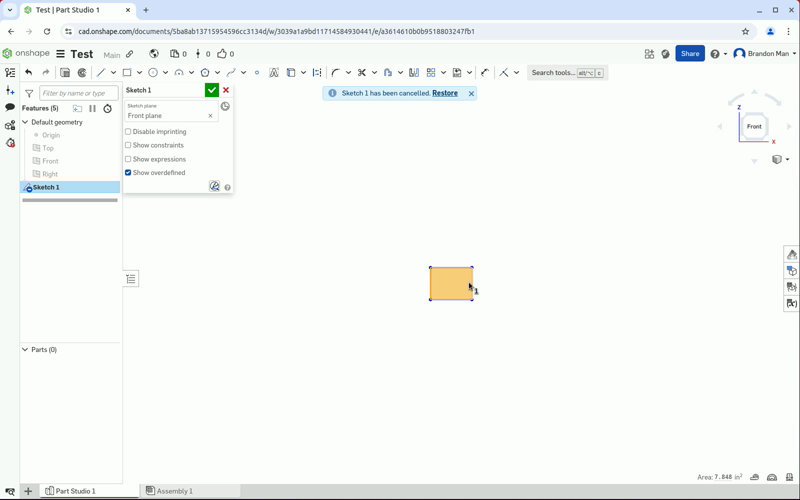
scroll(-6)
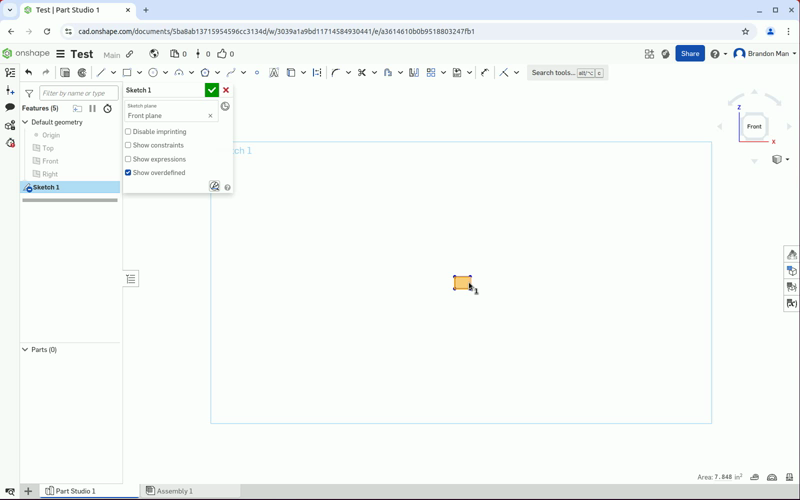
mouse_move(73, 352)
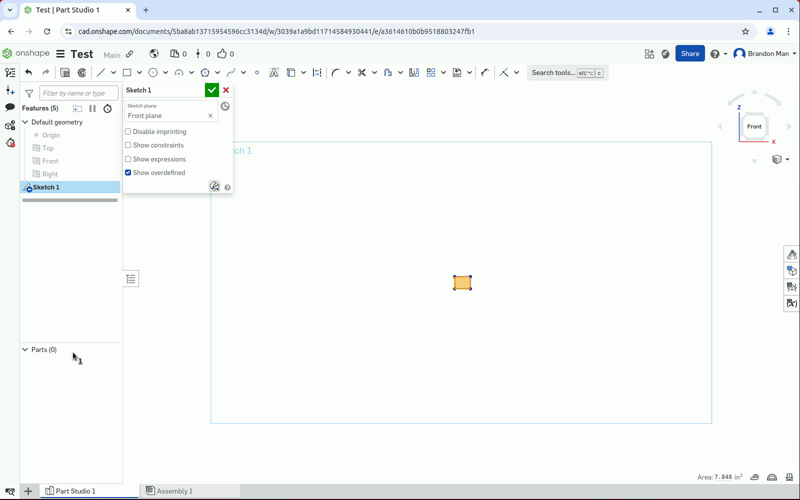
key(shift+y)
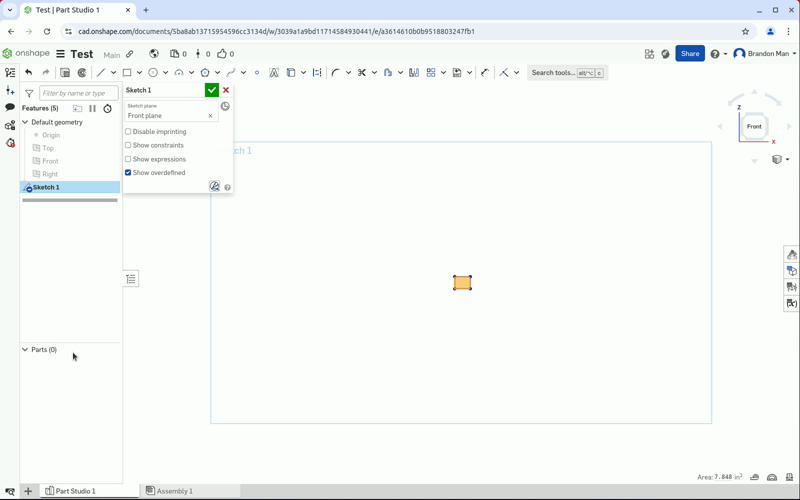
key(shift+e)
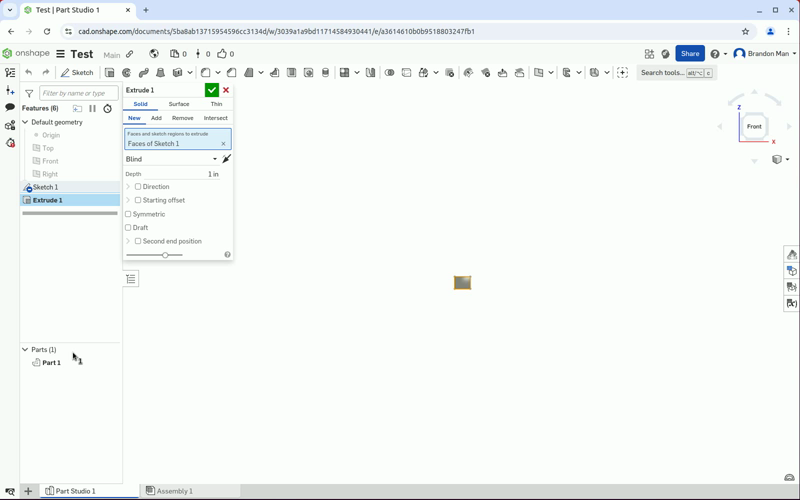
mouse_move(143, 106)
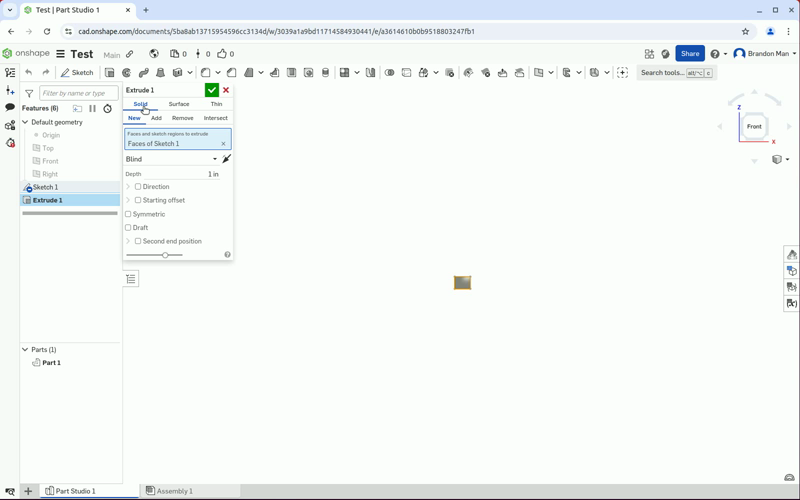
click(143, 106)
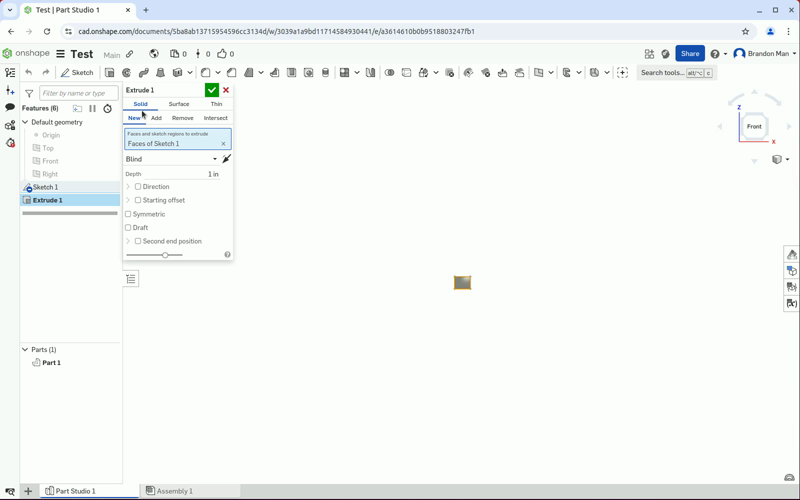
mouse_move(137, 120)
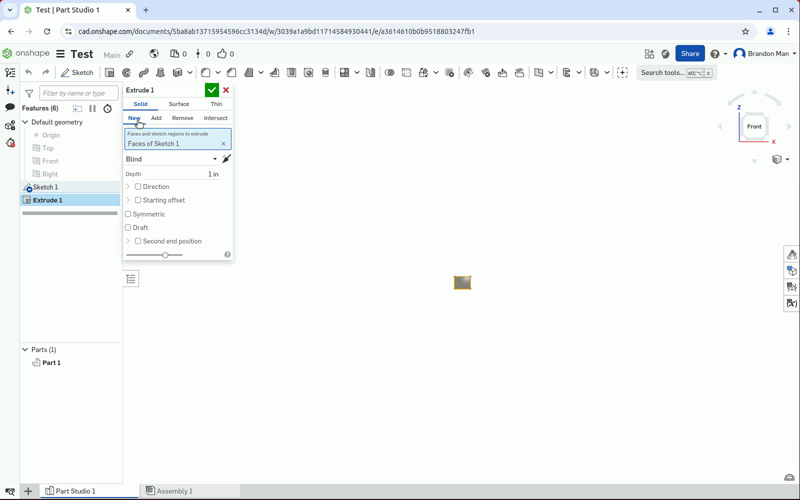
click(137, 120)
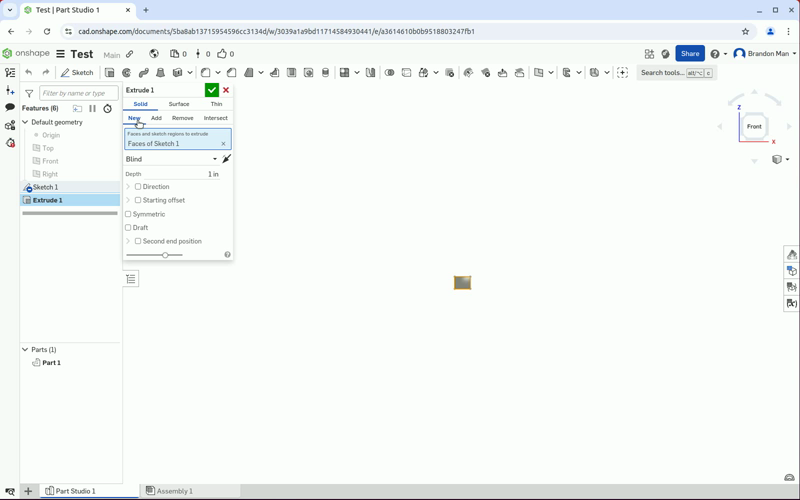
key(tab, 4)
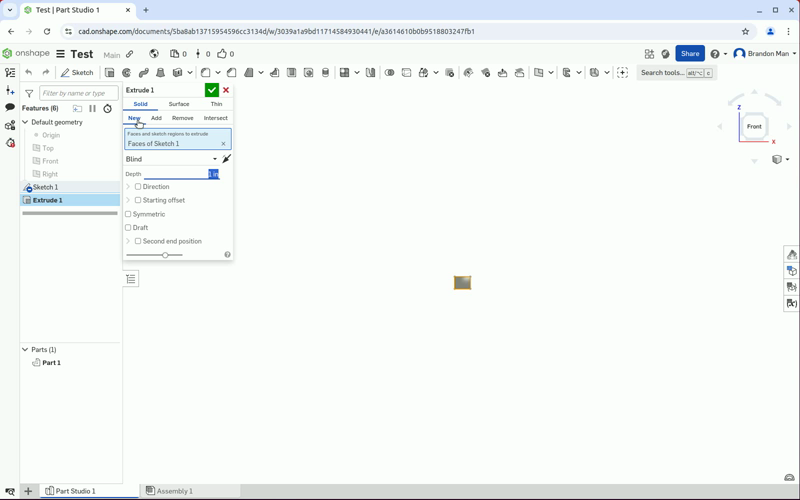
text(23.108)
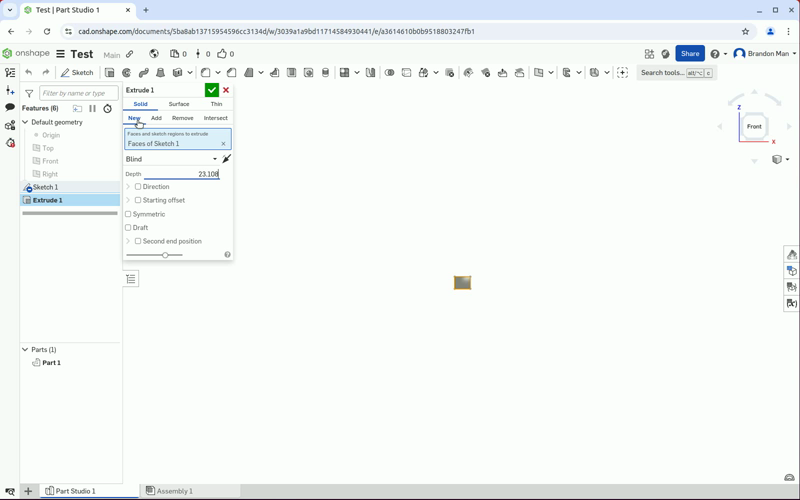
key(enter)
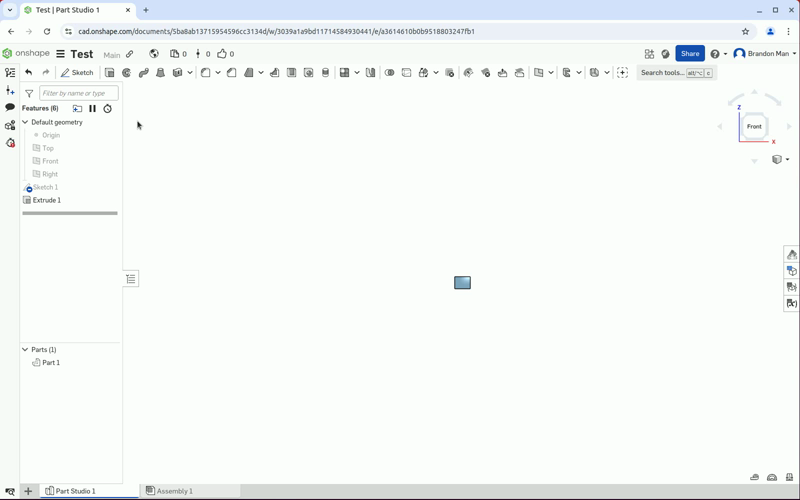
key(shift+h)
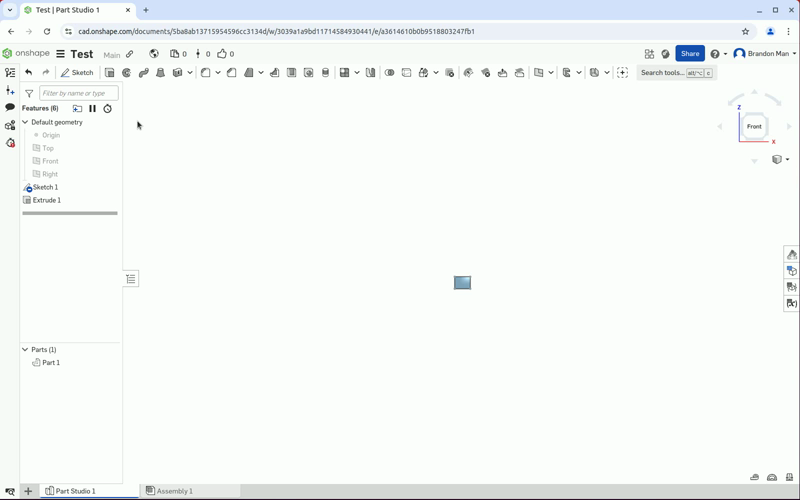
key(shift+h)
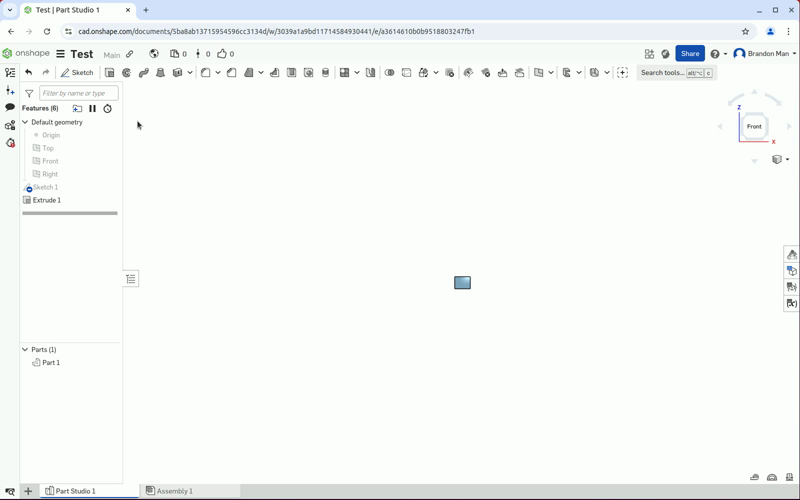
mouse_move(73, 189)
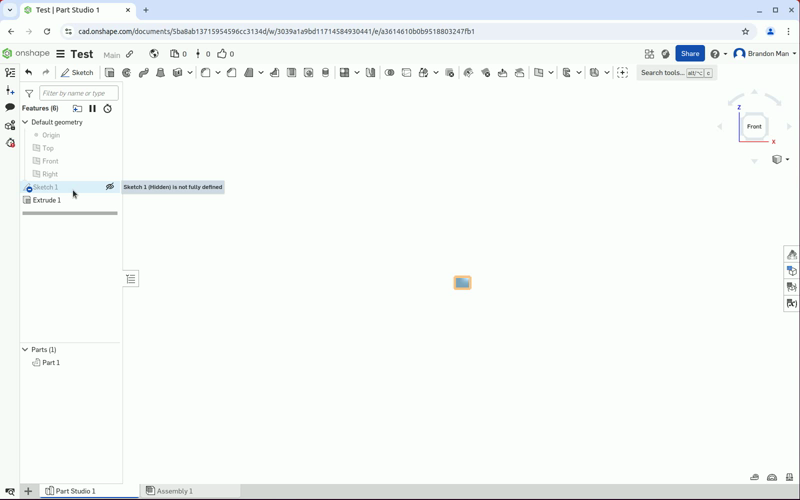
click(73, 189)
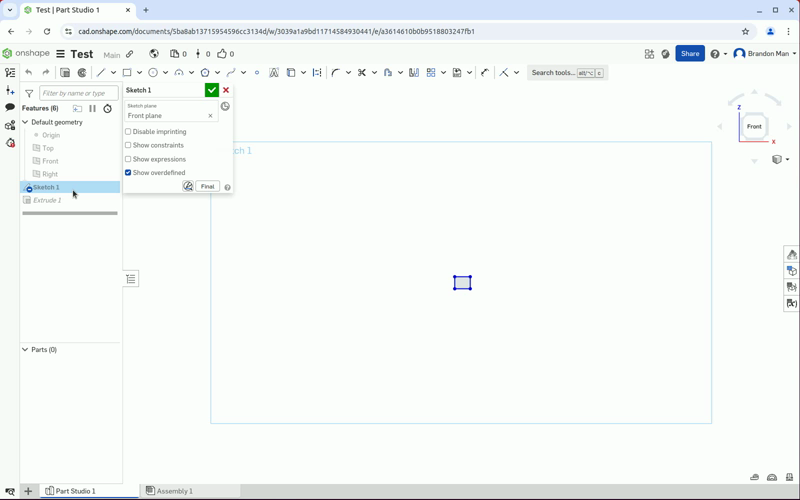
mouse_move(229, 92)
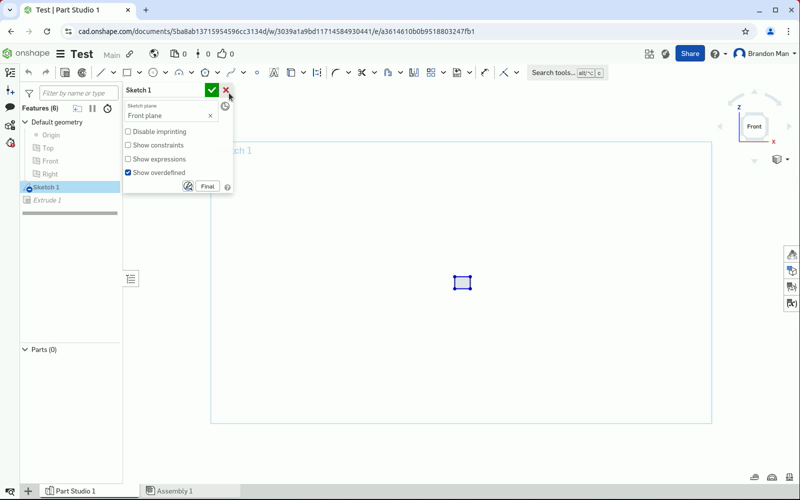
click(229, 92)
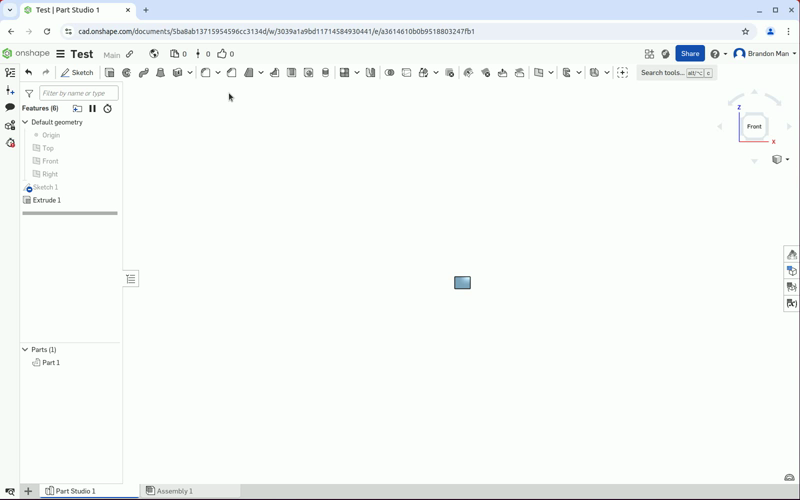
mouse_move(73, 352)
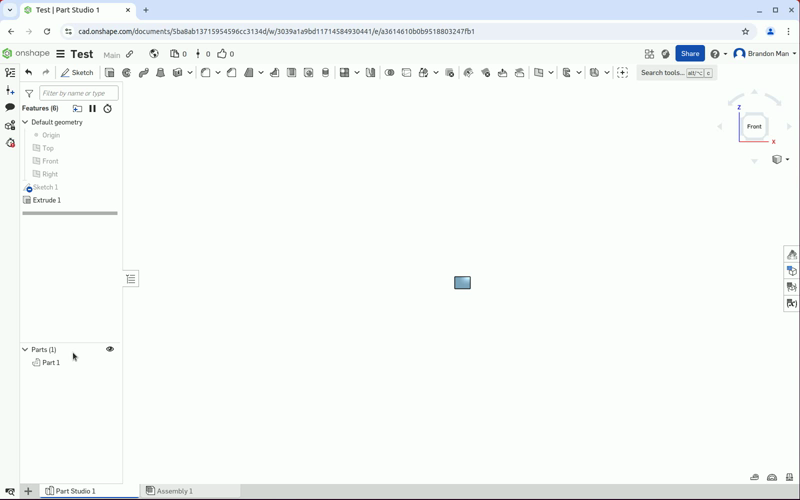
key(y)
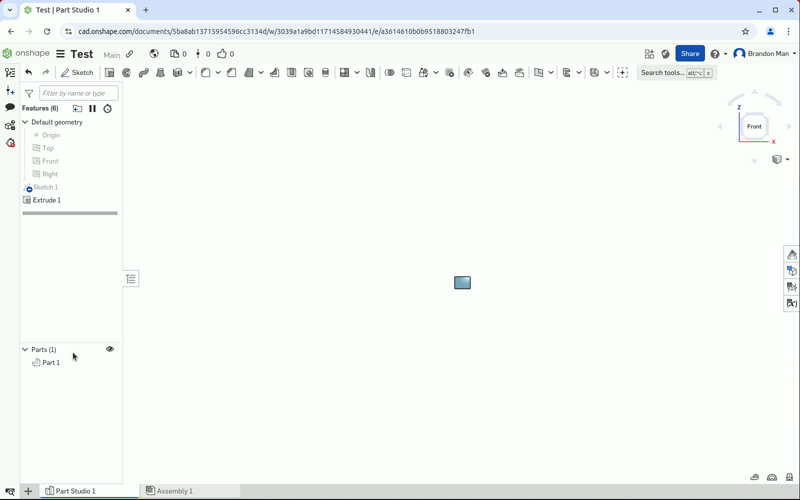
key(shift+p)
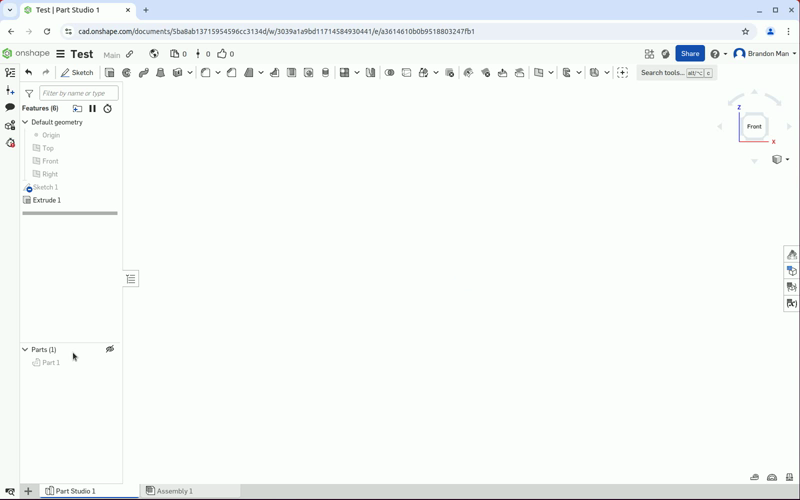
key(space)
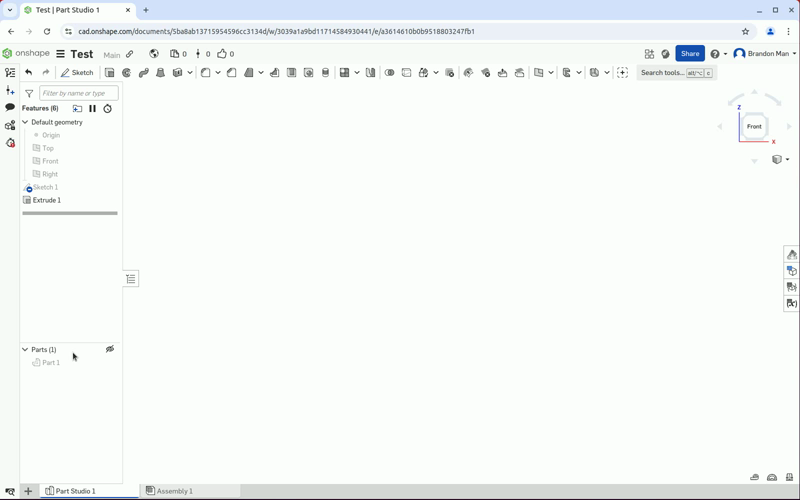
key_down(shift)
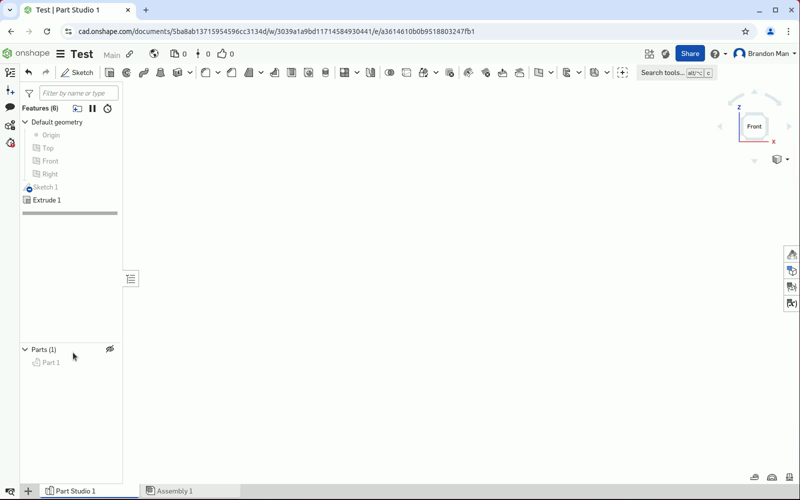
key(down)
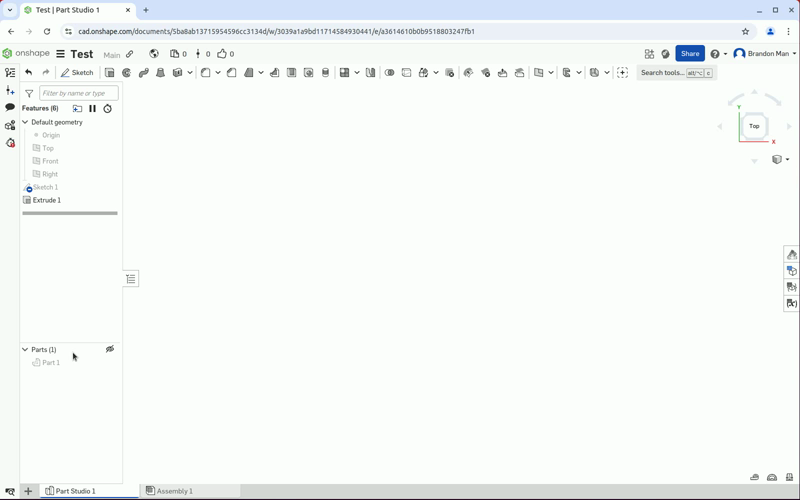
key_up(shift)
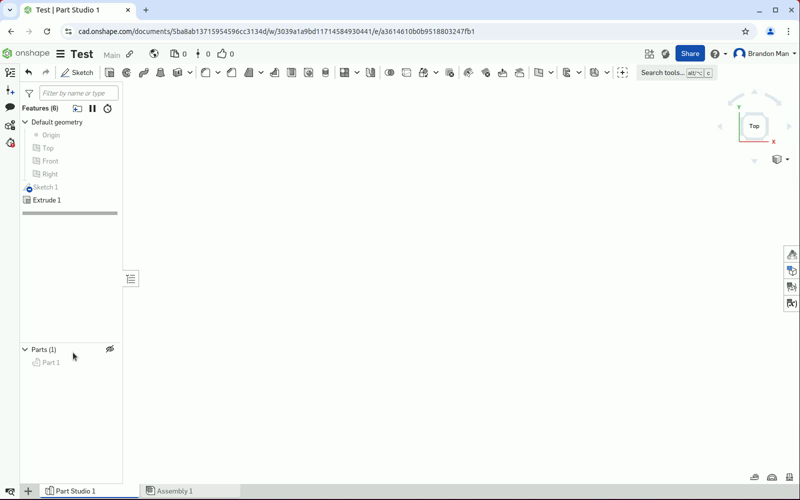
mouse_move(73, 352)
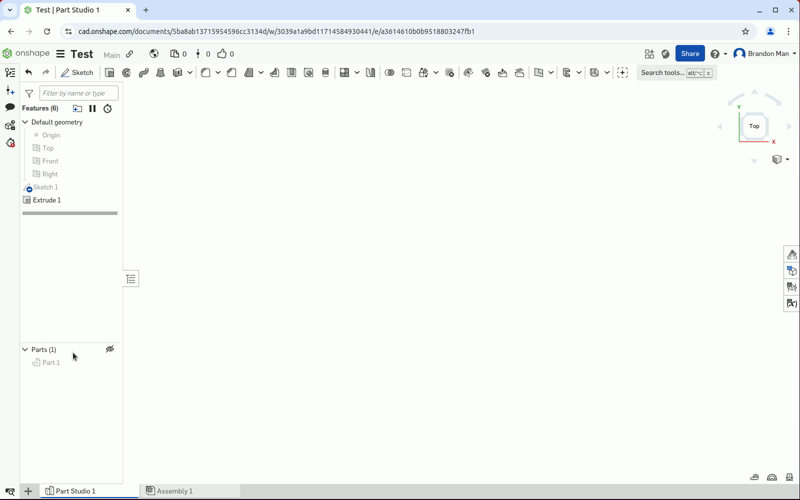
key(shift+y)
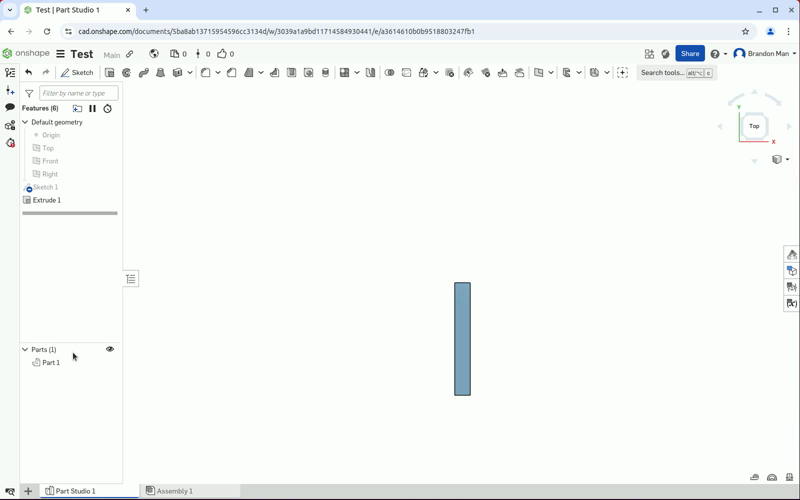
mouse_move(541, 75)
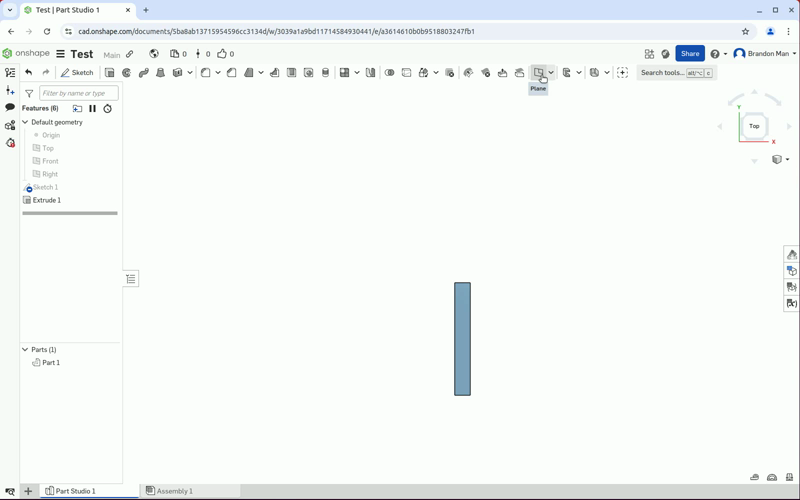
click(541, 75)
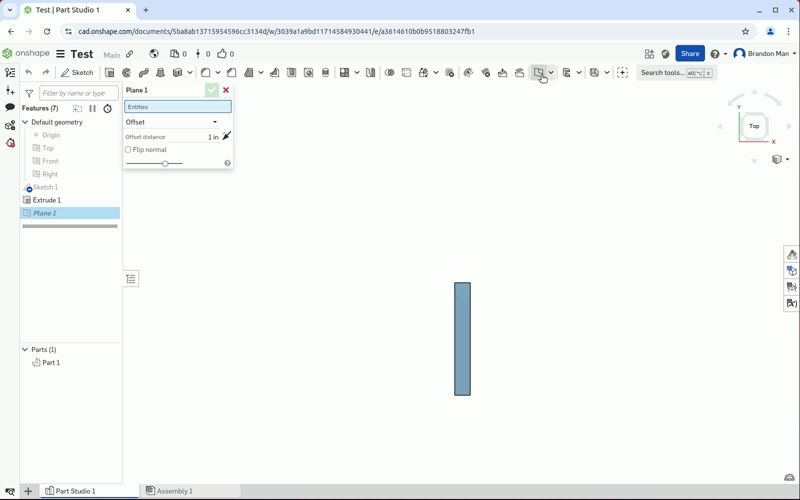
mouse_move(73, 150)
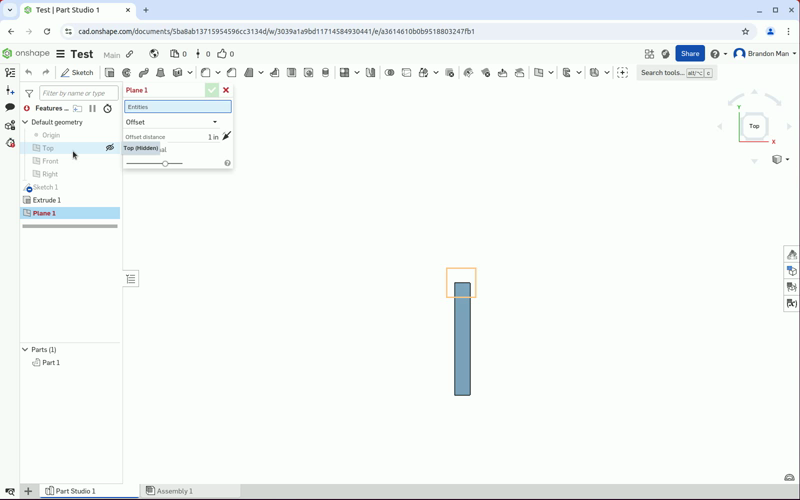
click(73, 150)
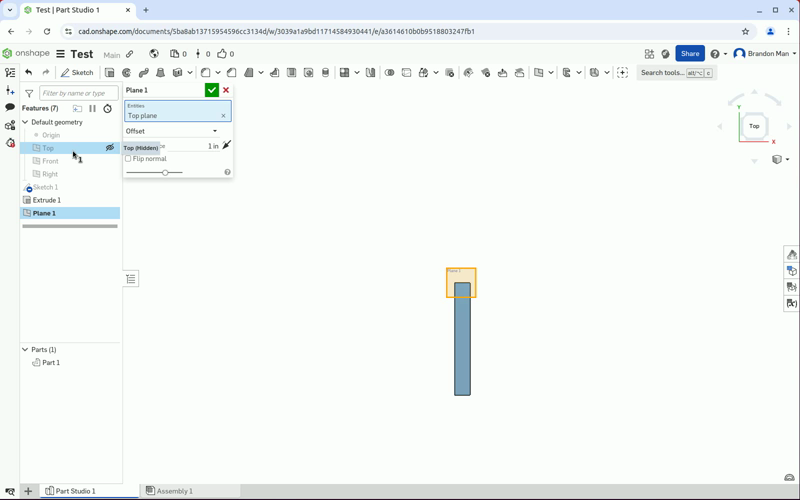
key(tab, 2)
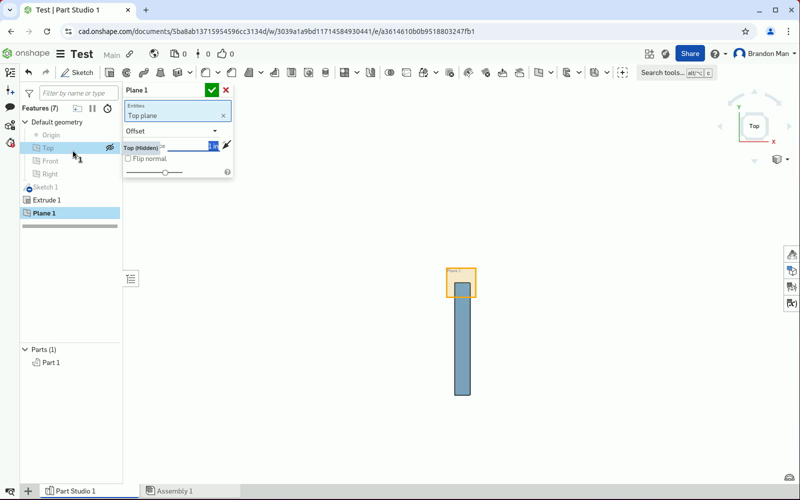
text(0.955)
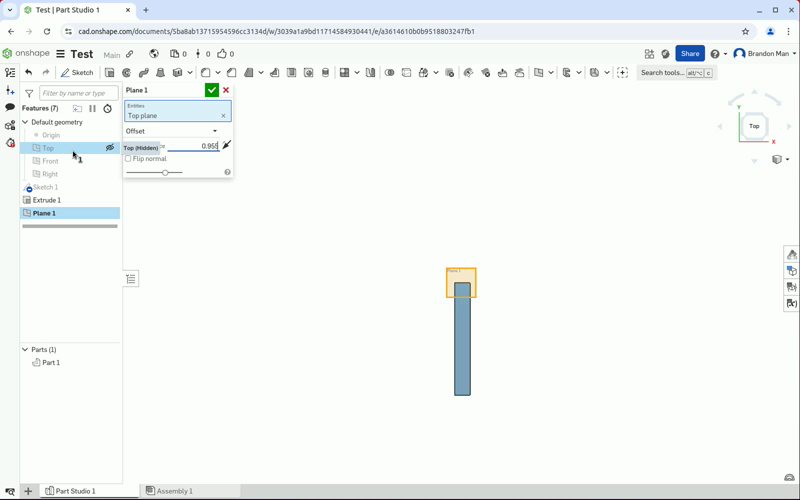
key(enter, 2)
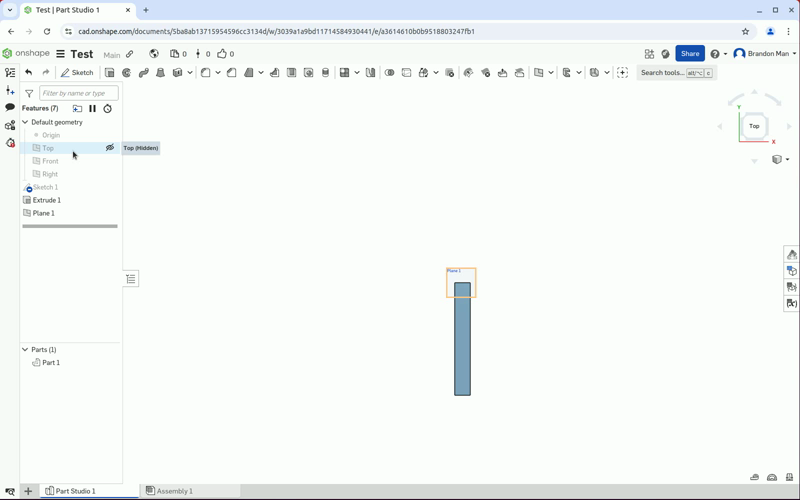
key(shift+s)
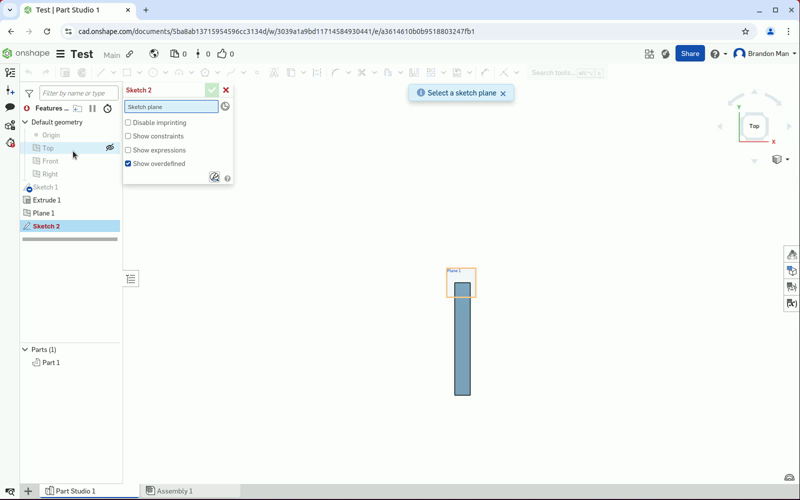
mouse_move(73, 215)
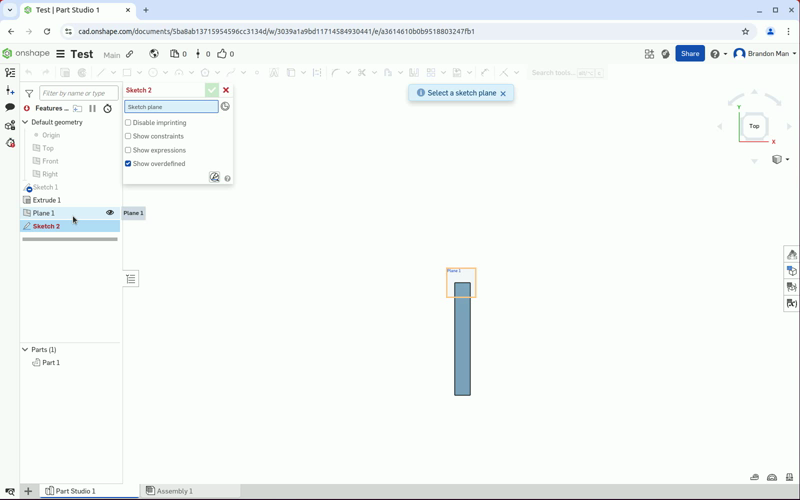
click(73, 215)
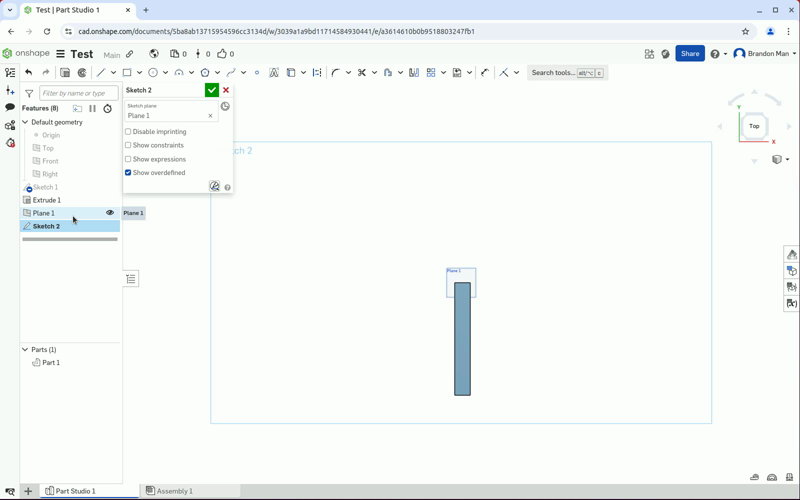
mouse_move(73, 352)
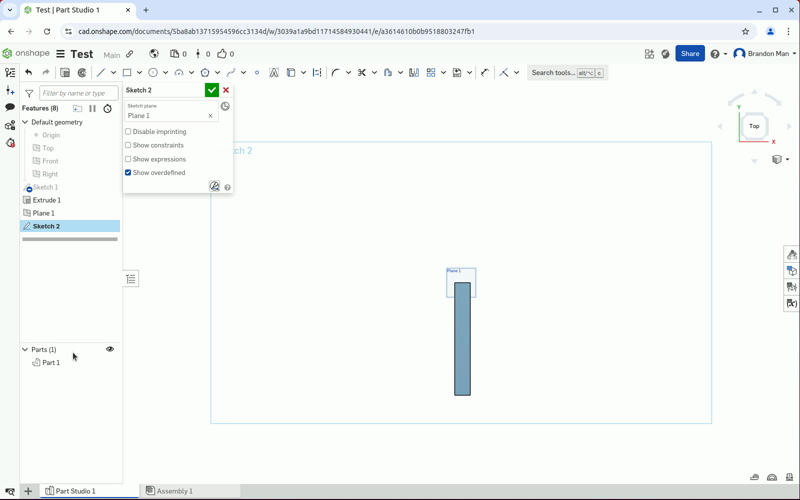
key(y)
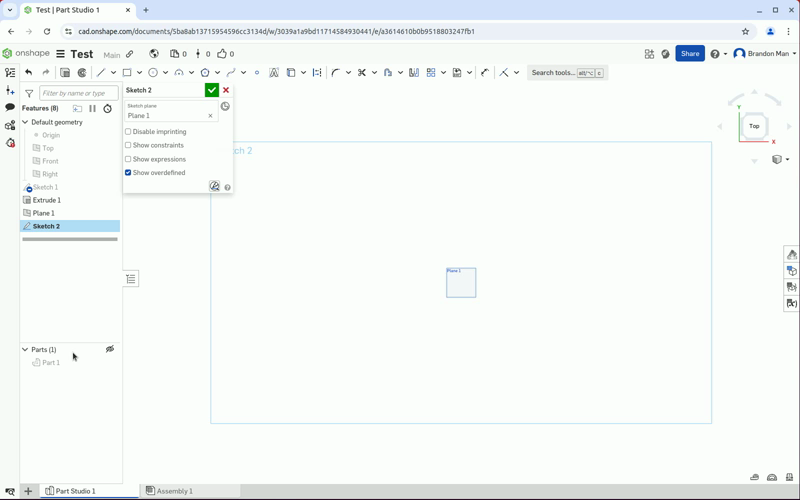
key(l)
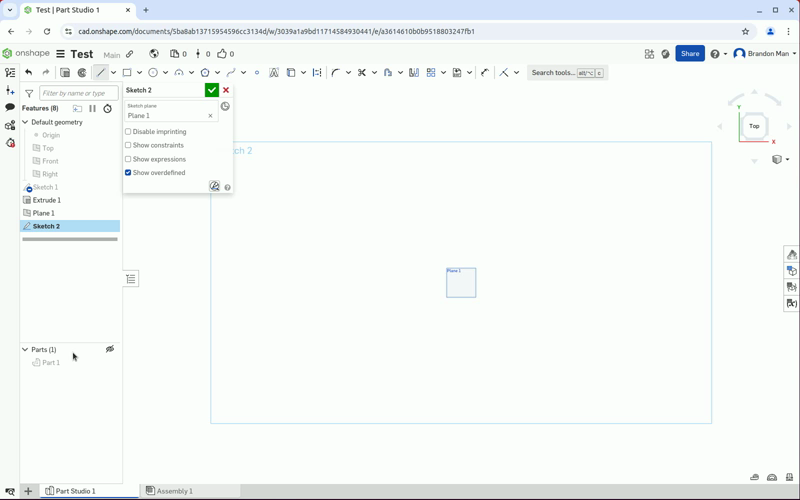
key_down(shift)
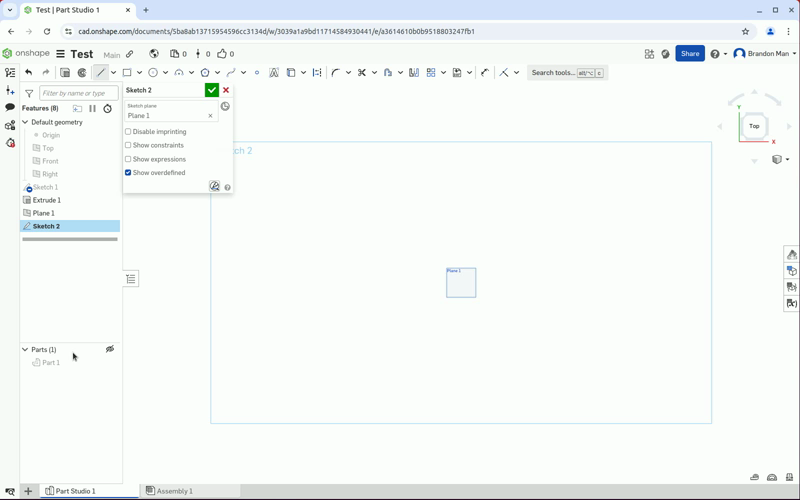
mouse_move(454, 347)
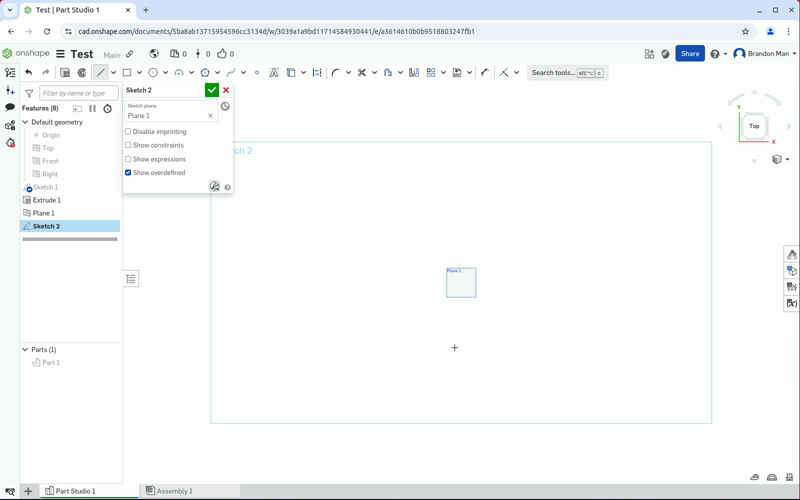
click(454, 347)
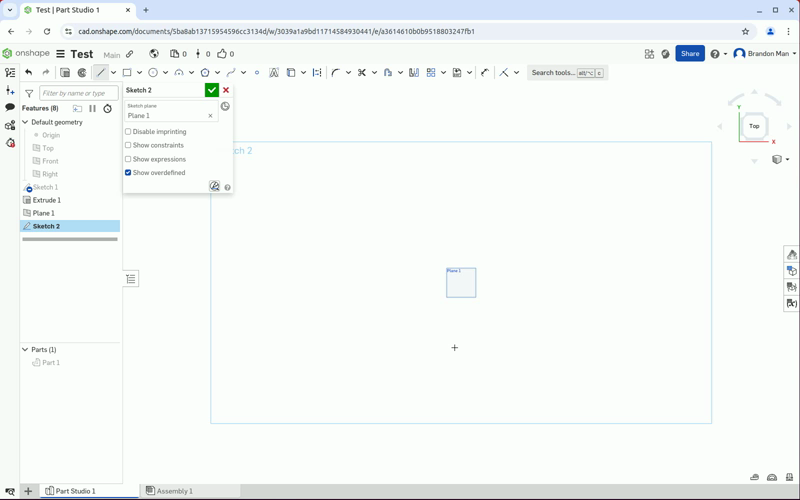
key_up(shift)
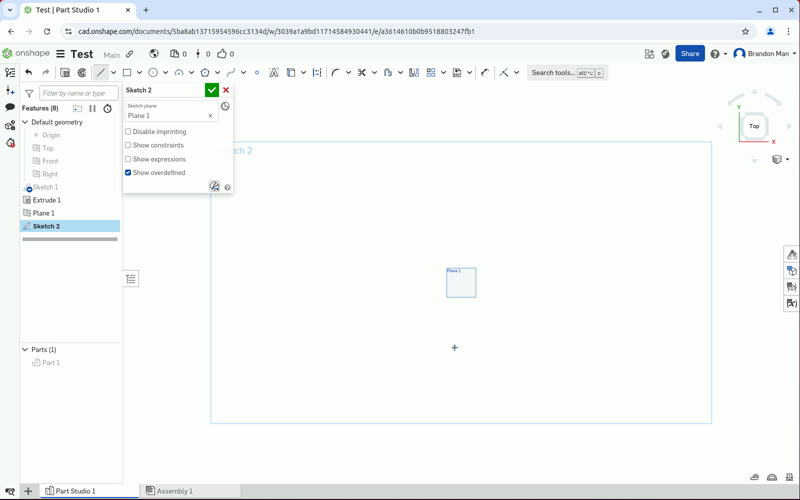
key_down(shift)
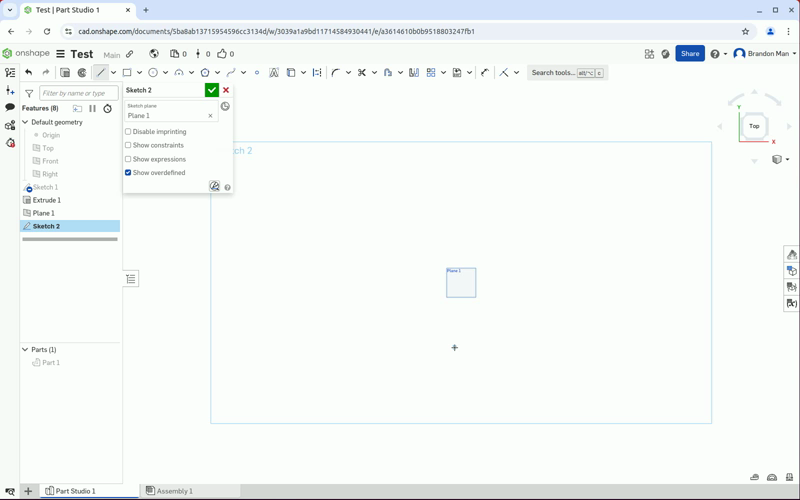
mouse_move(484, 347)
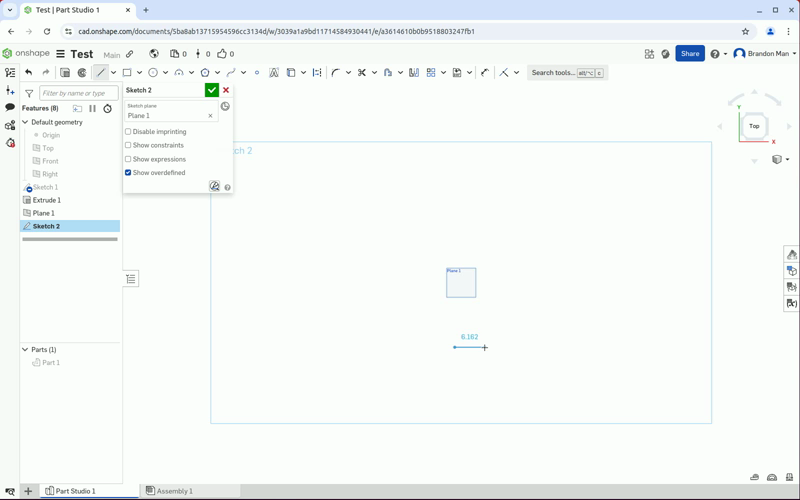
mouse_move(470, 347)
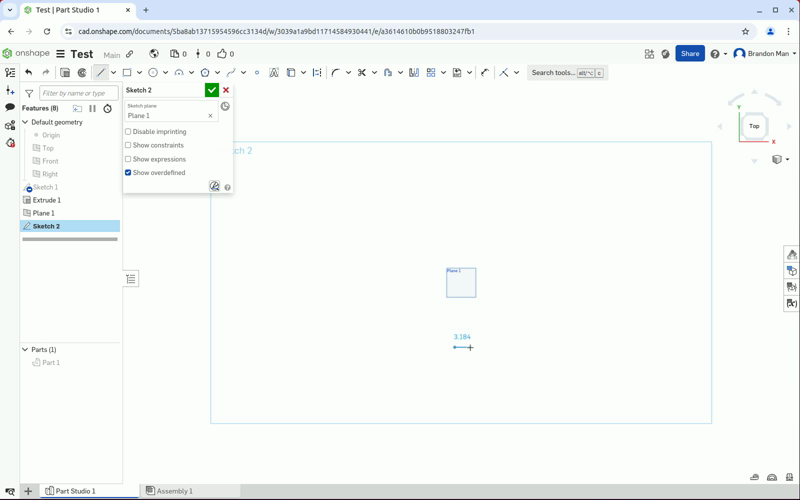
click(470, 347)
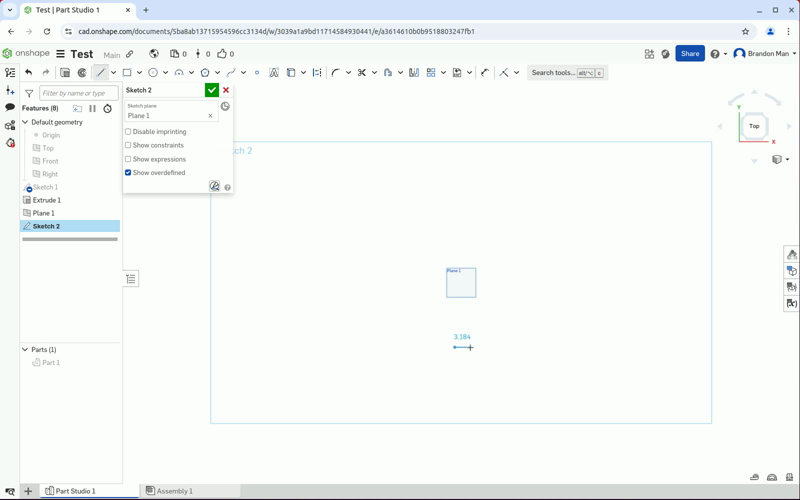
key_up(shift)
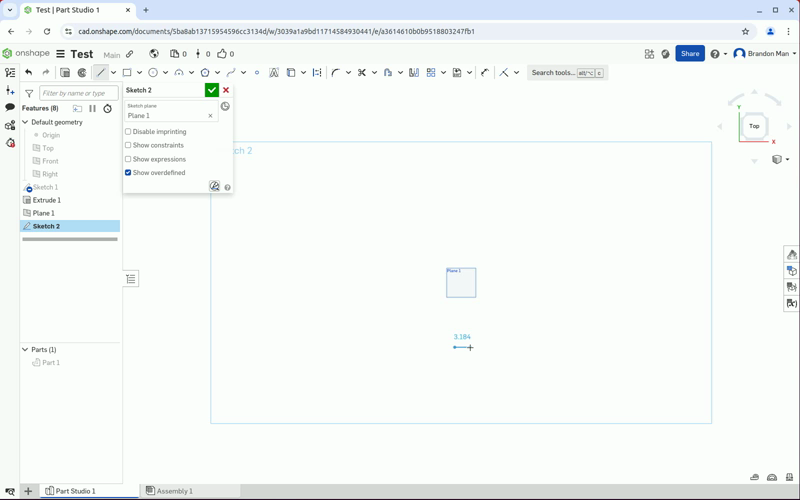
key_down(shift)
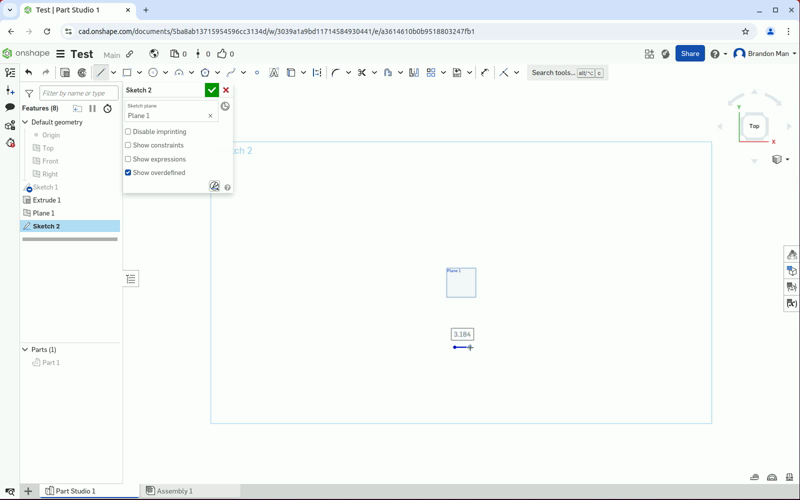
mouse_move(500, 347)
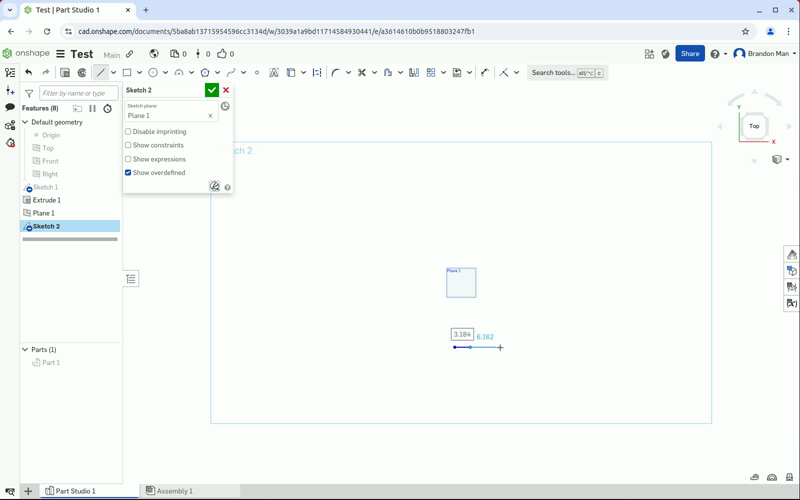
mouse_move(470, 340)
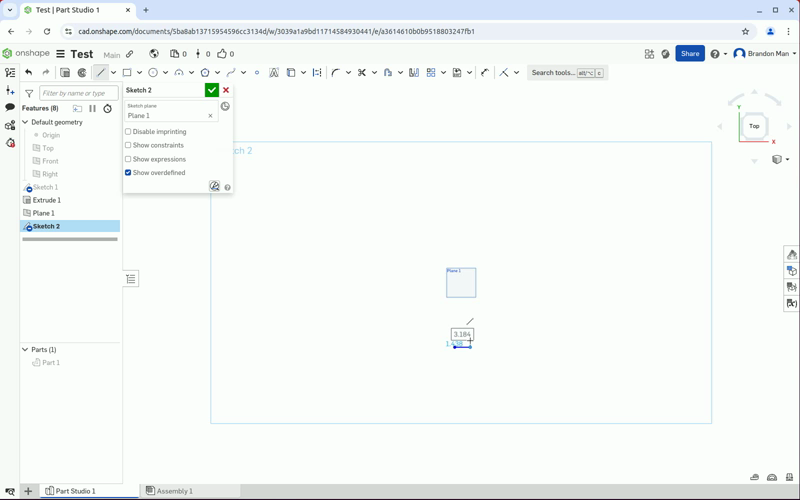
scroll(6)
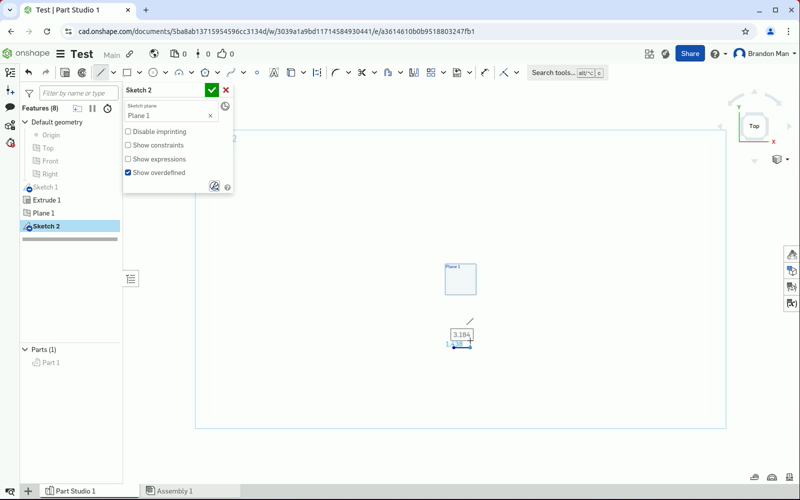
scroll(6)
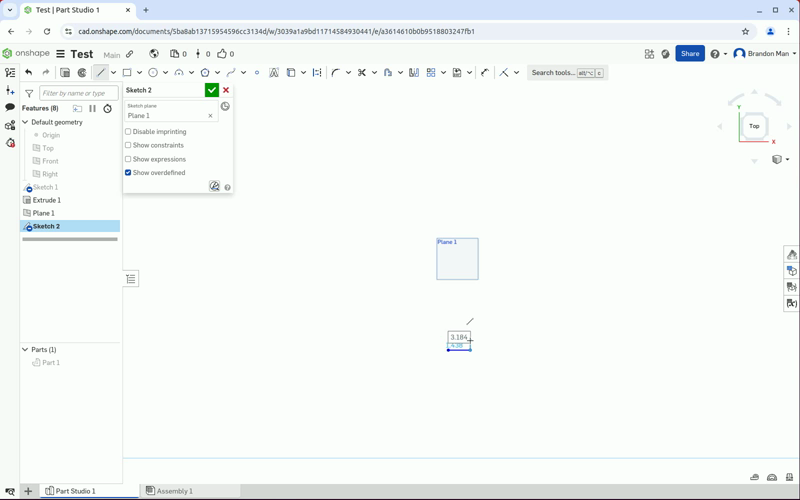
scroll(6)
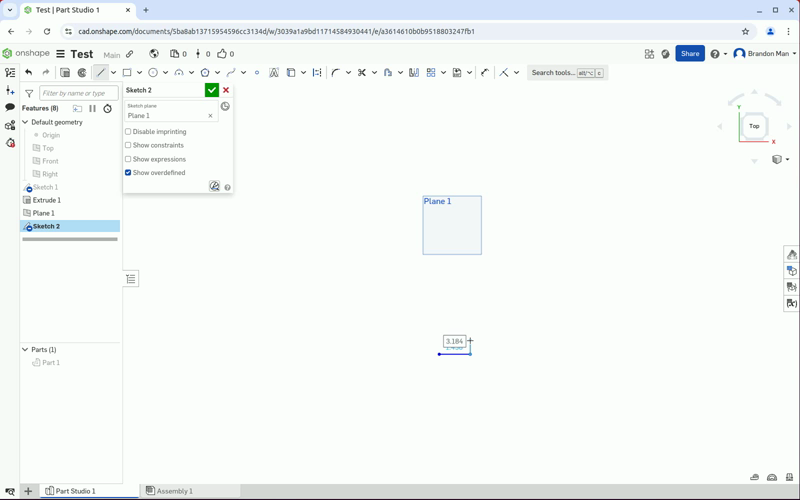
scroll(6)
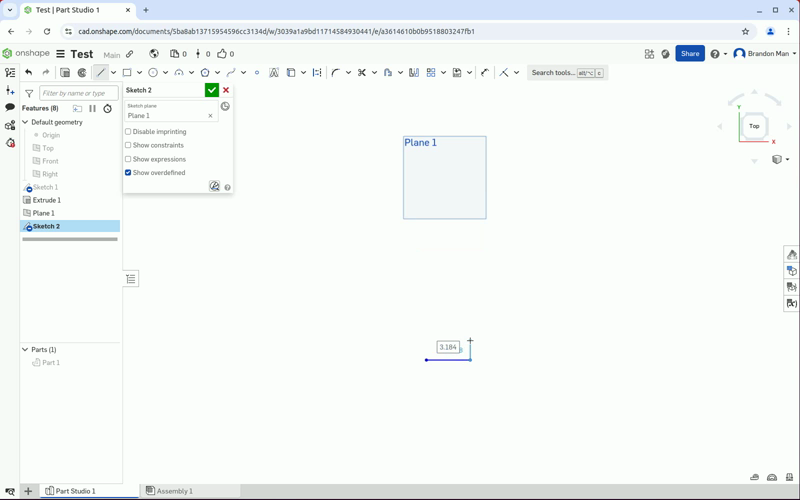
scroll(6)
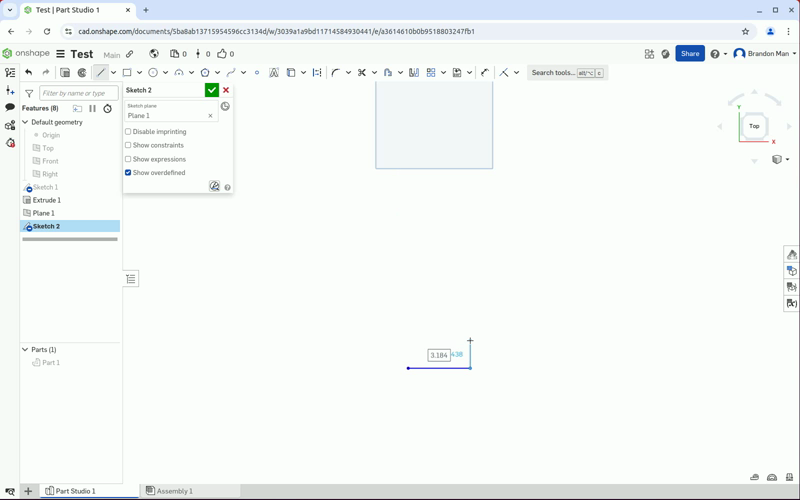
scroll(6)
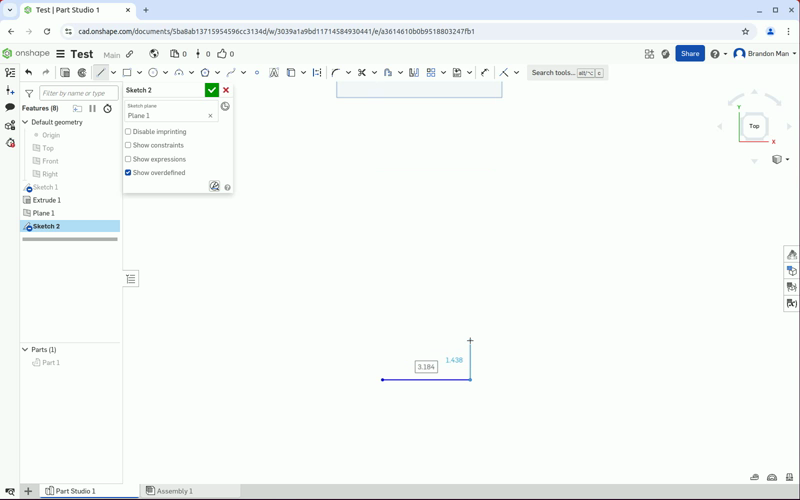
scroll(6)
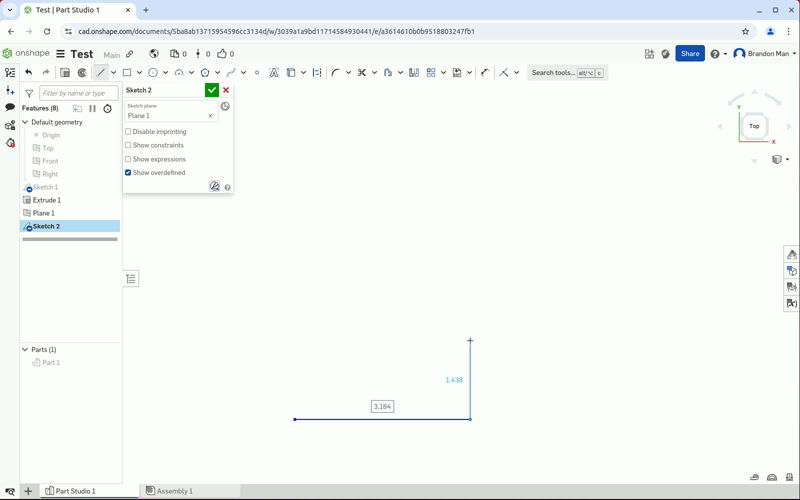
click(470, 340)
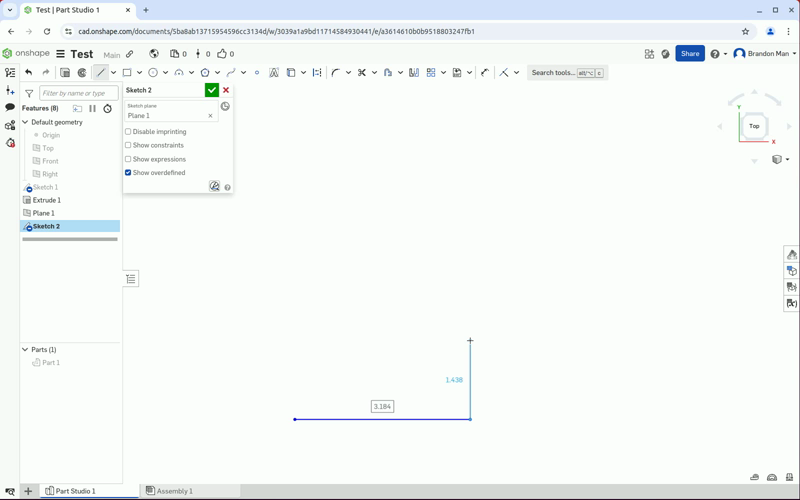
scroll(-6)
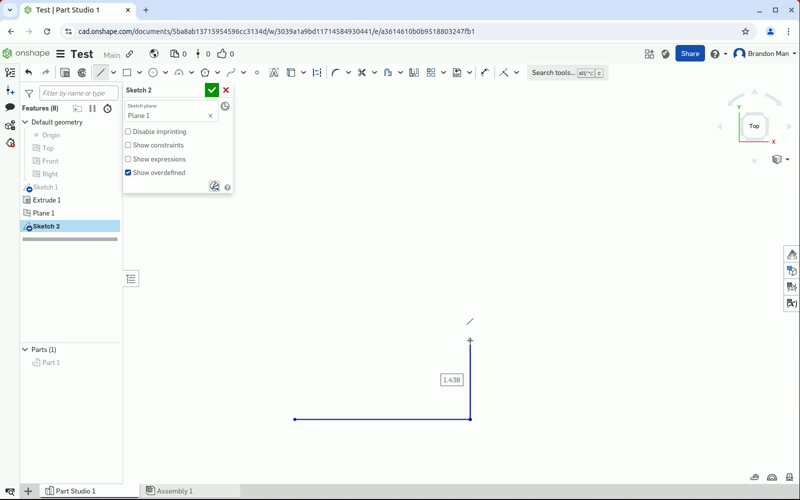
scroll(-6)
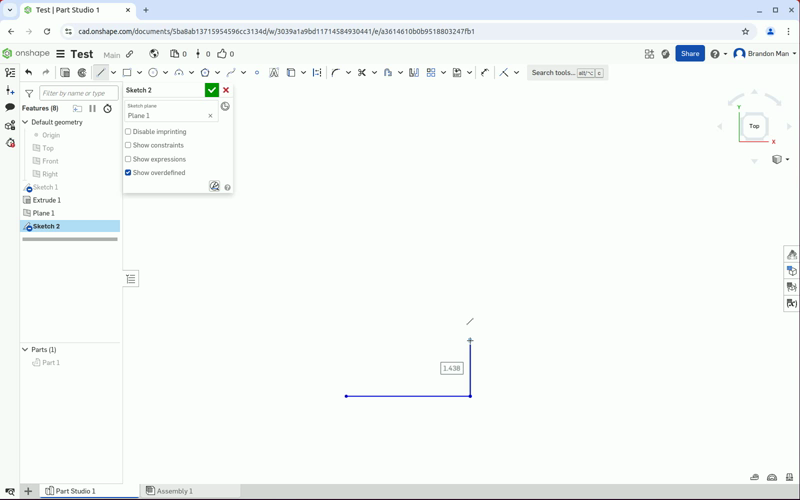
scroll(-6)
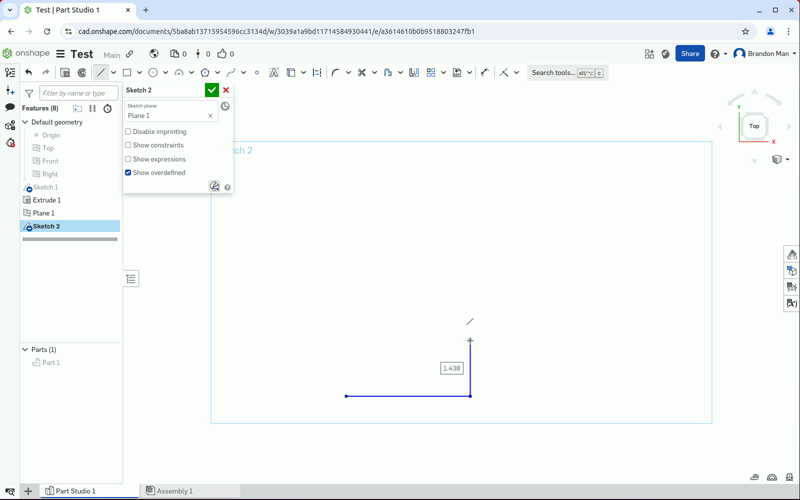
scroll(-6)
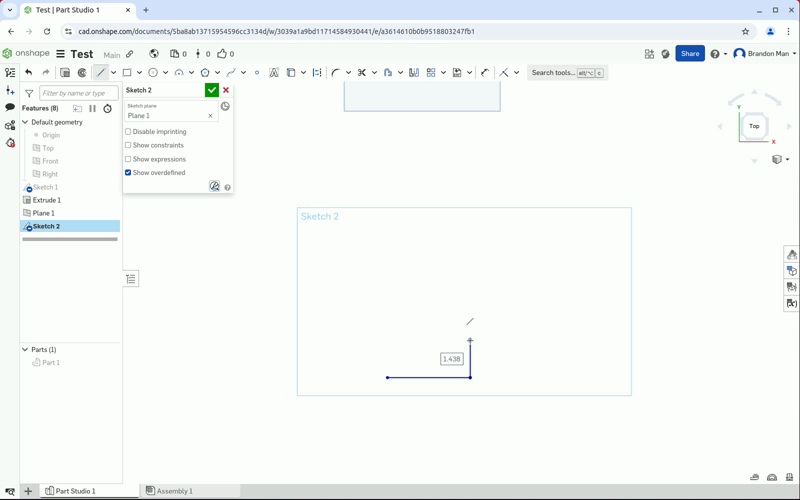
scroll(-6)
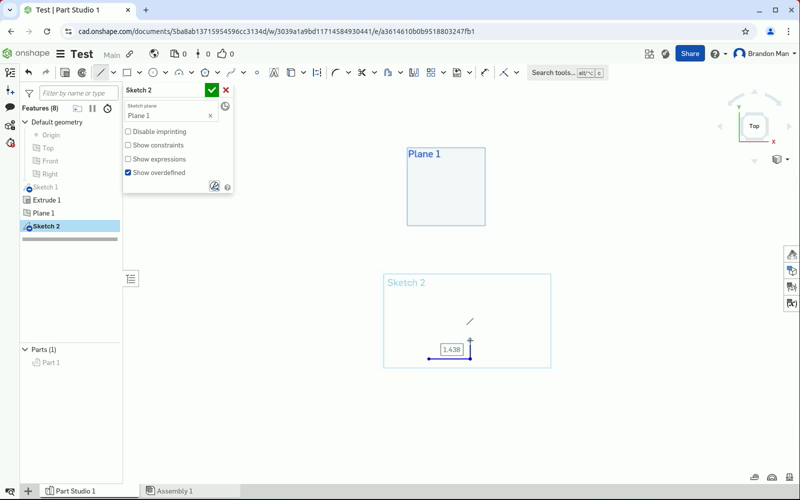
scroll(-6)
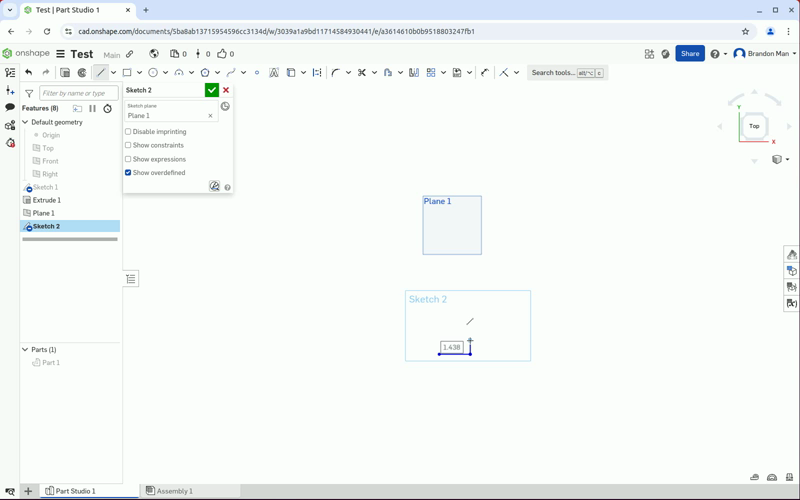
scroll(-6)
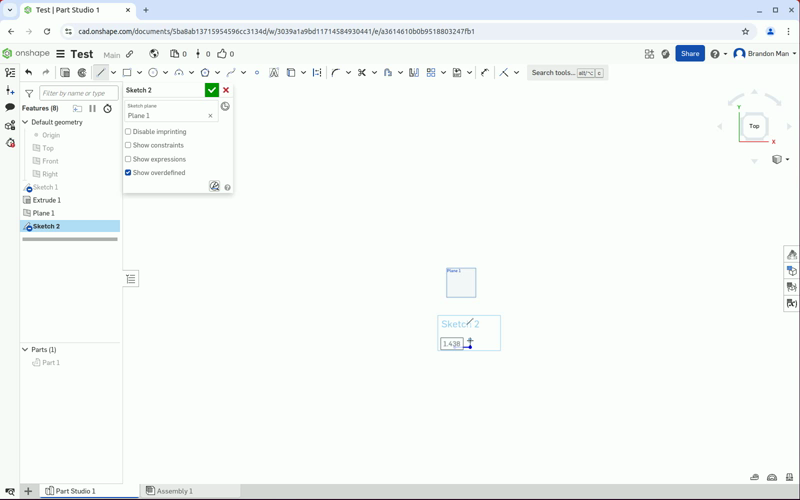
key_up(shift)
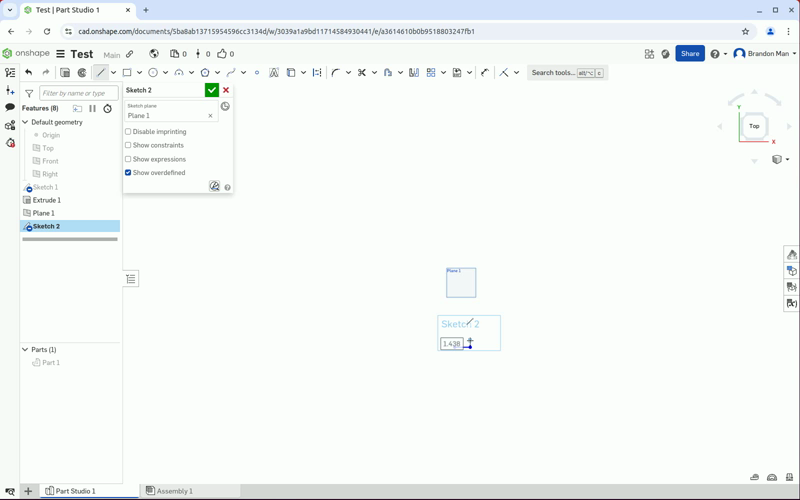
key_down(shift)
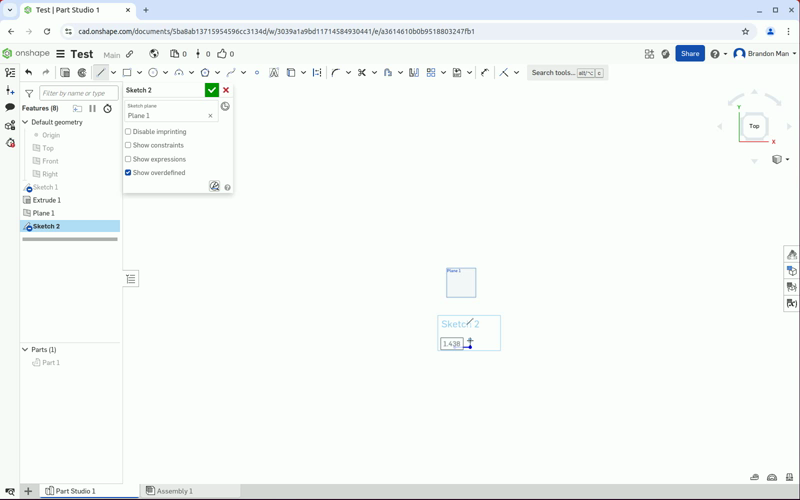
mouse_move(500, 340)
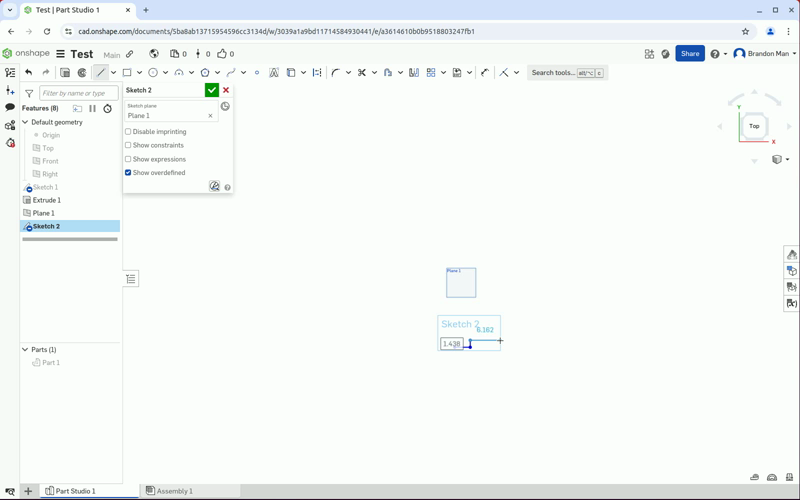
mouse_move(454, 340)
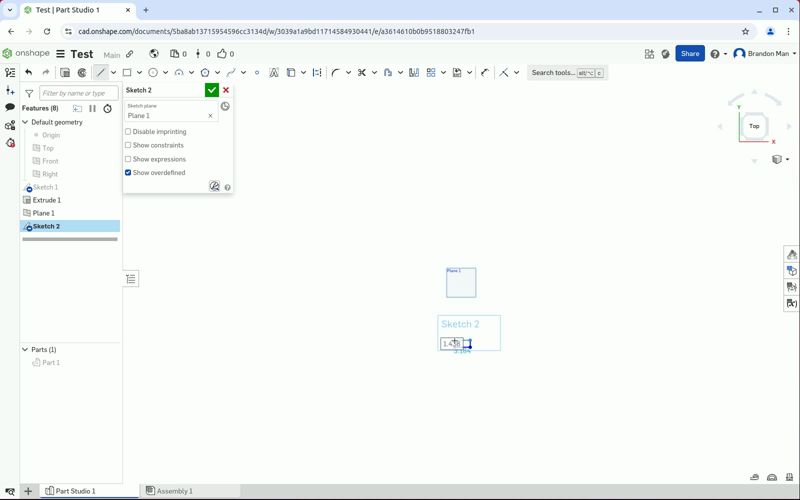
click(454, 340)
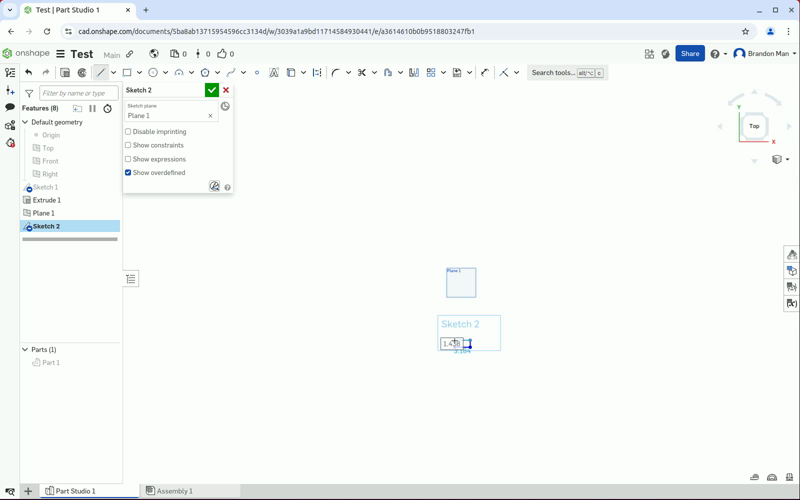
key_up(shift)
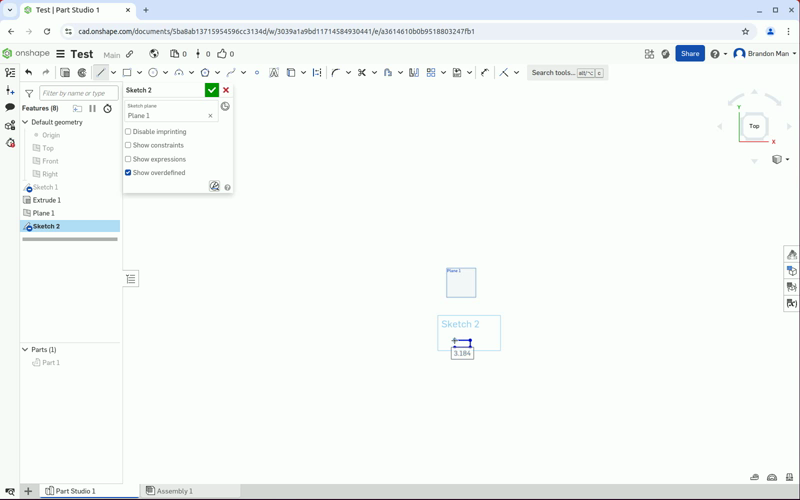
mouse_move(484, 340)
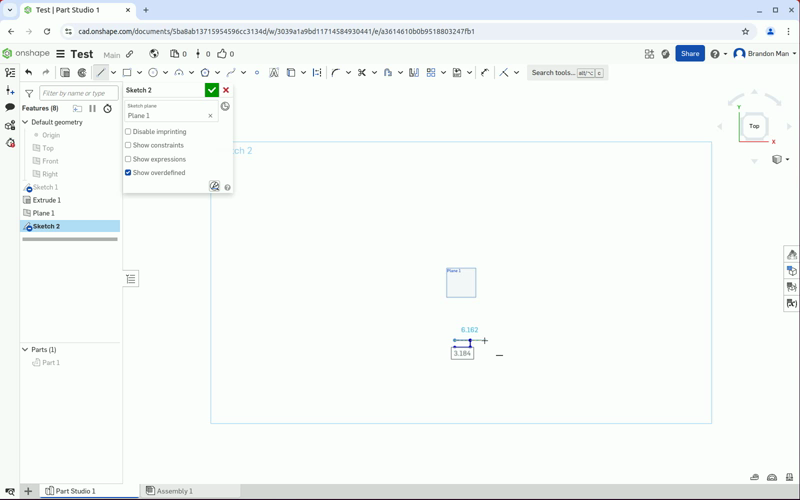
key_down(shift)
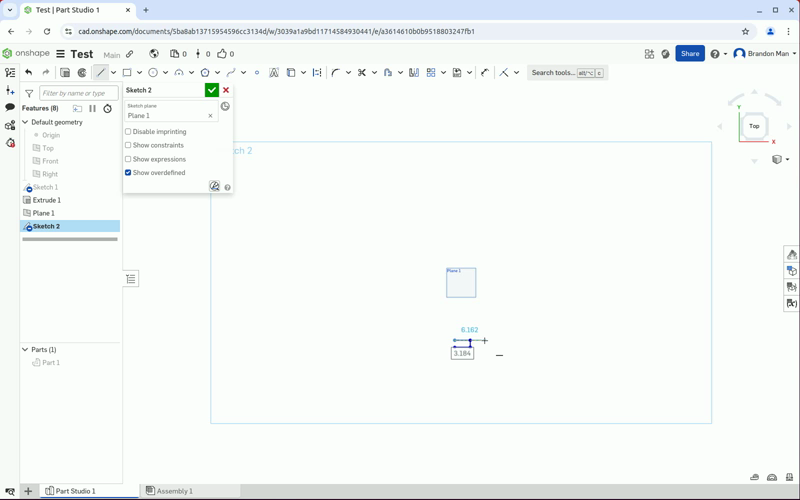
mouse_move(454, 347)
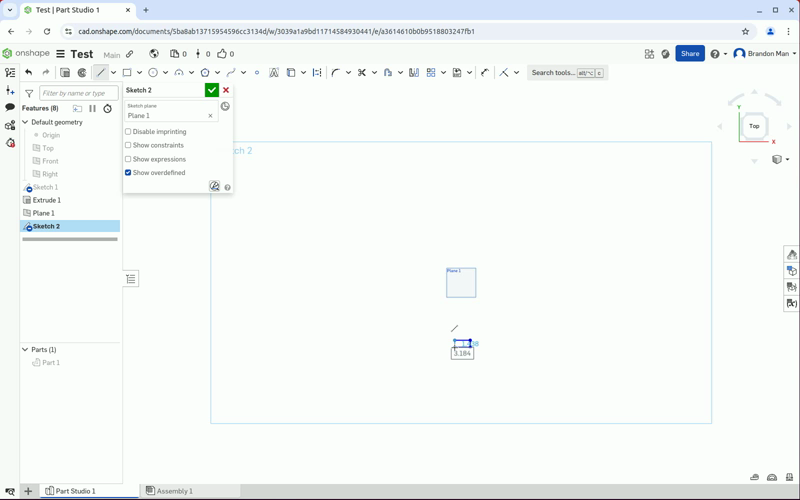
scroll(6)
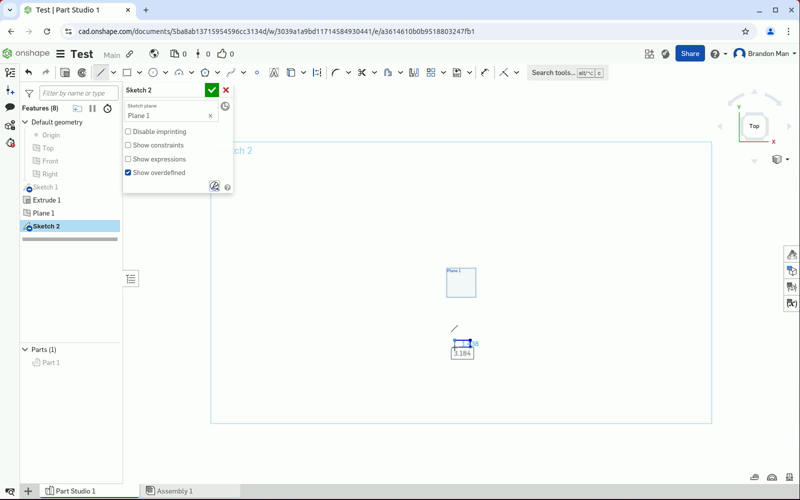
scroll(6)
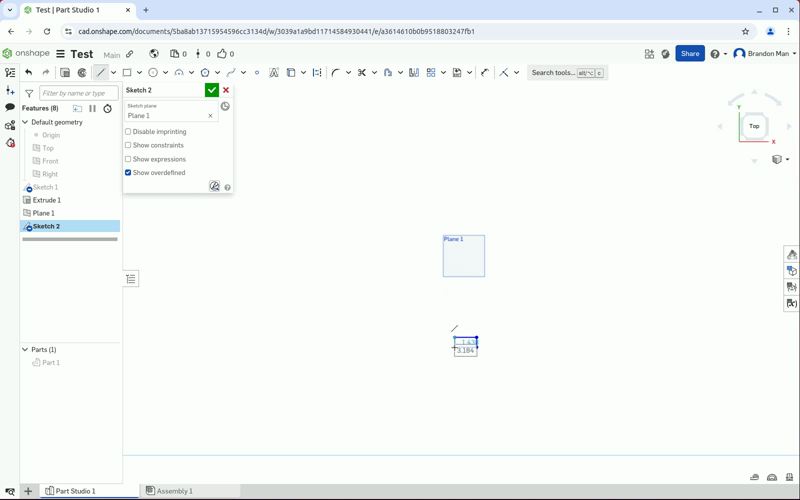
scroll(6)
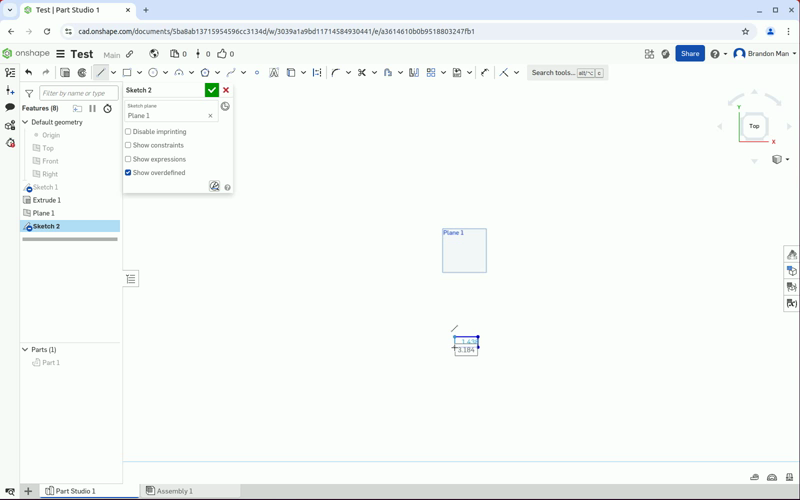
scroll(6)
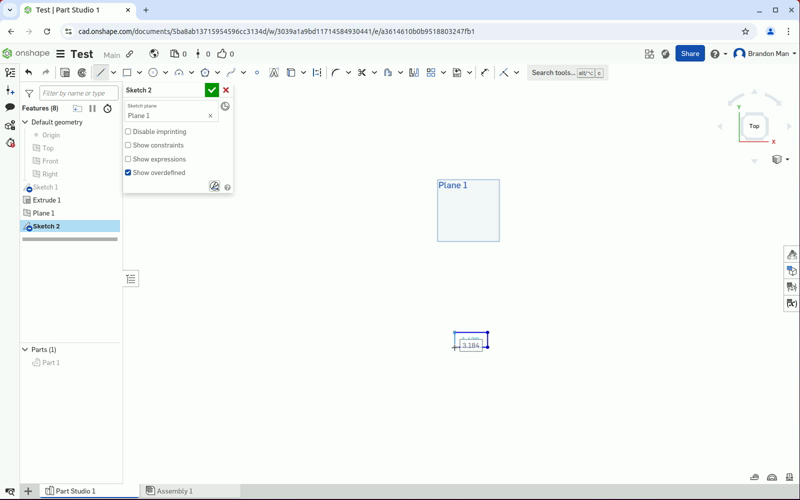
scroll(6)
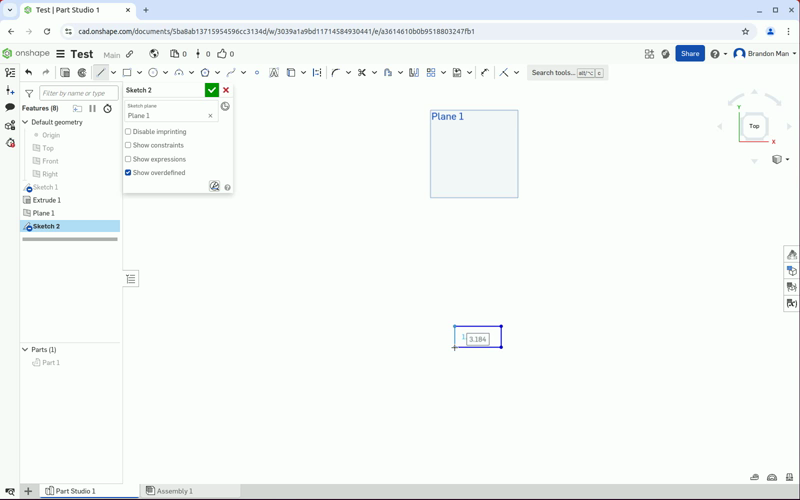
scroll(6)
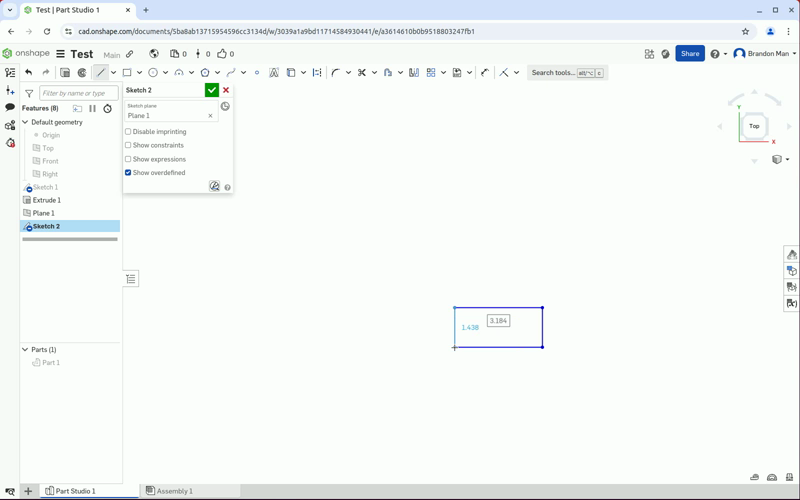
scroll(6)
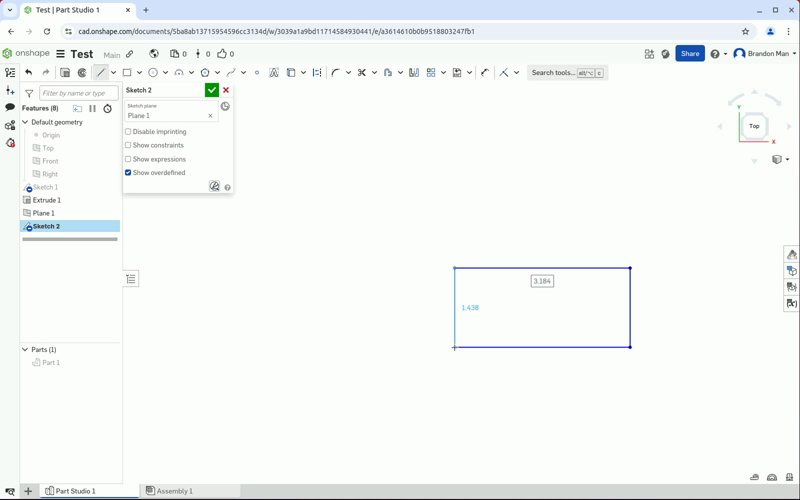
key_up(shift)
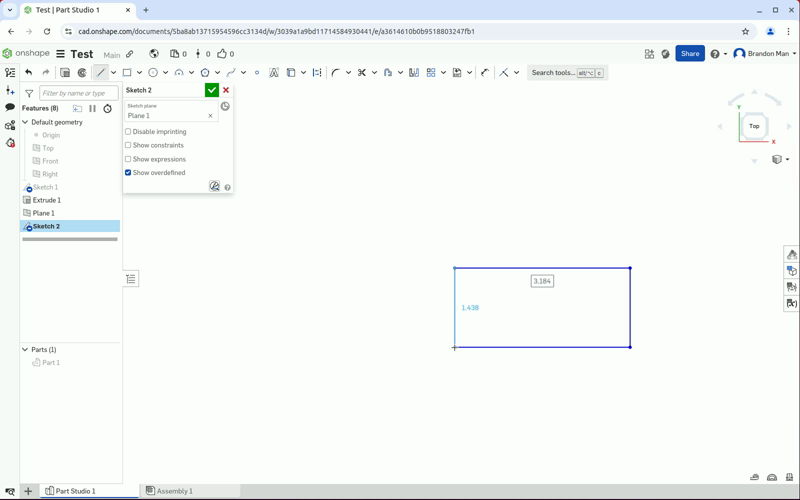
click(454, 347)
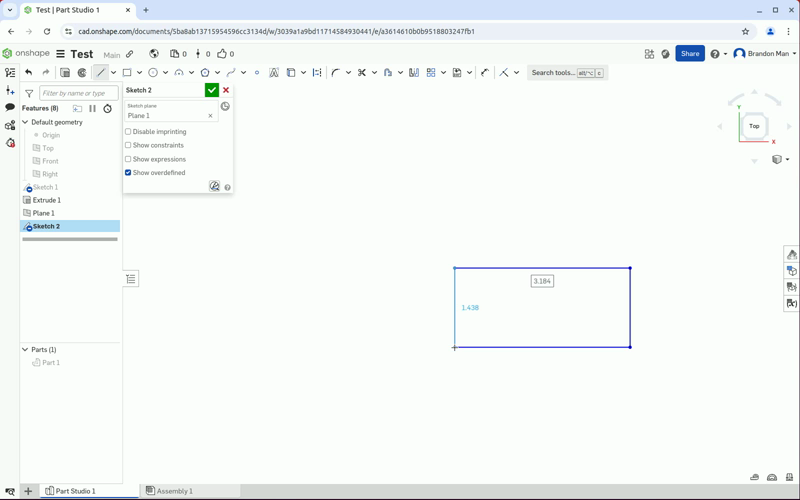
scroll(-6)
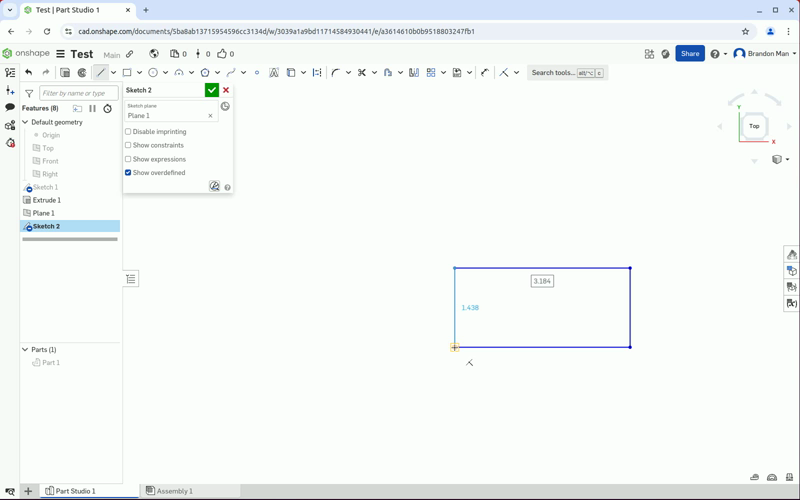
scroll(-6)
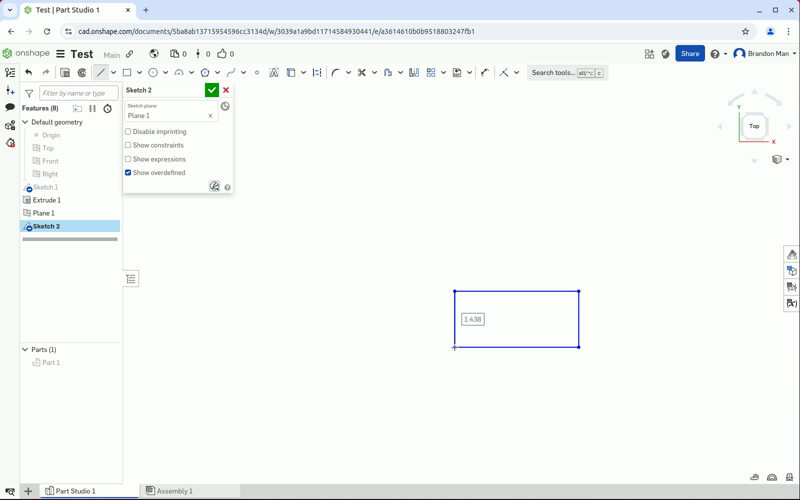
scroll(-6)
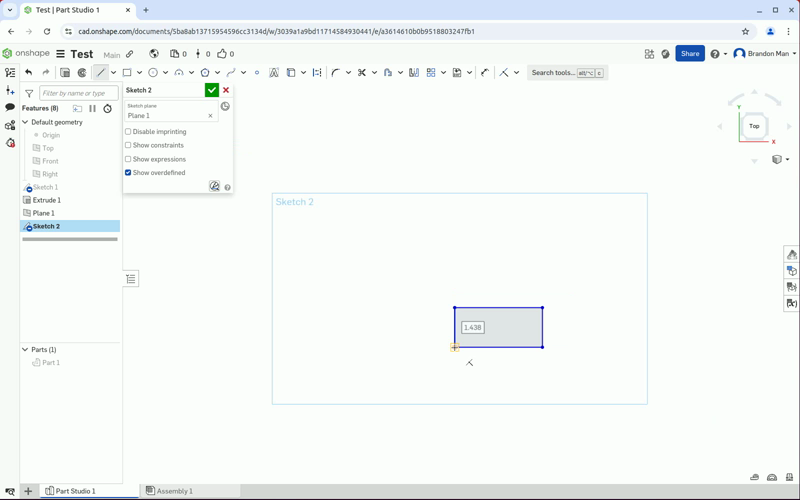
scroll(-6)
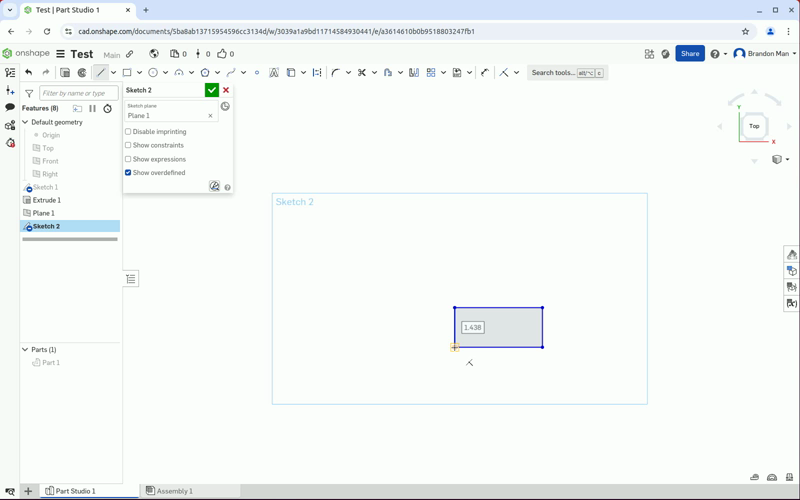
scroll(-6)
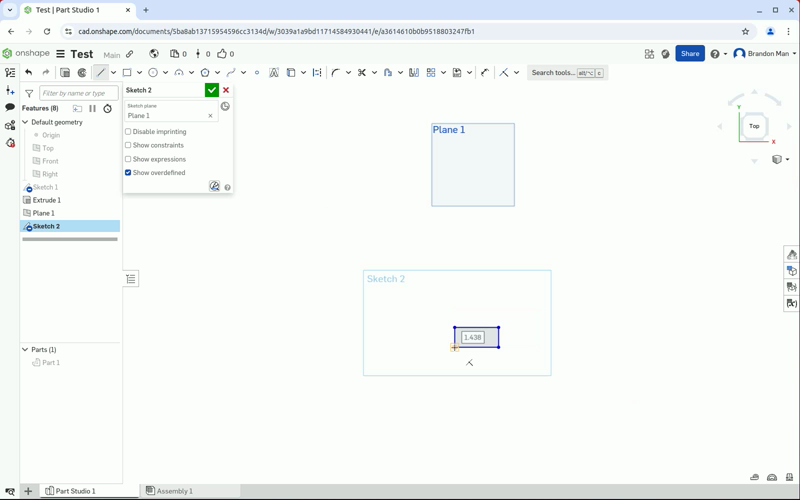
scroll(-6)
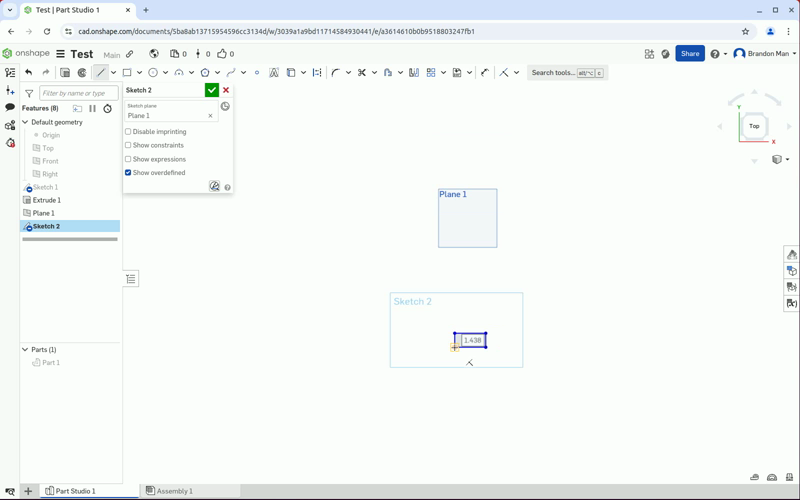
scroll(-6)
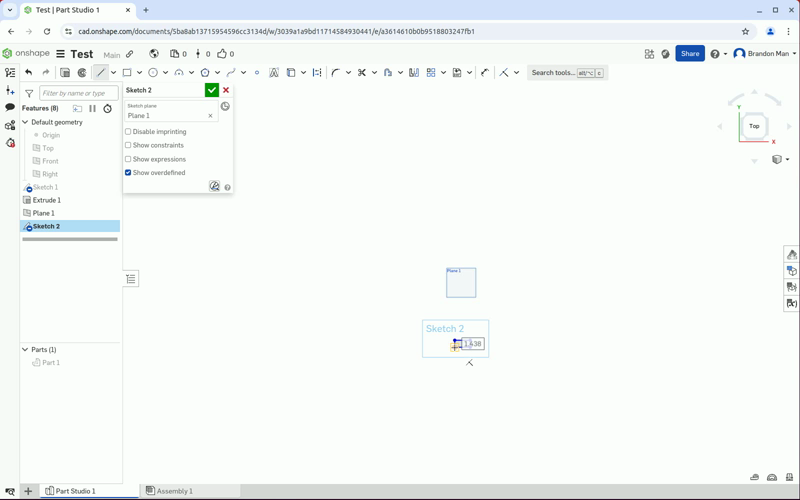
key(esc)
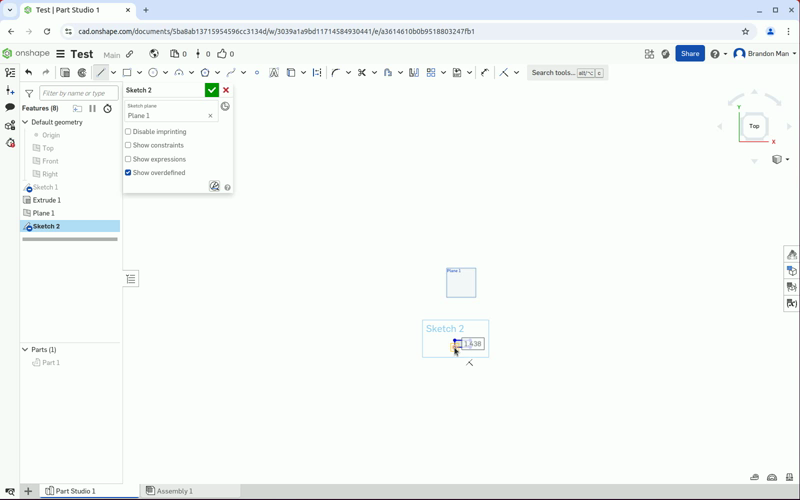
mouse_move(464, 344)
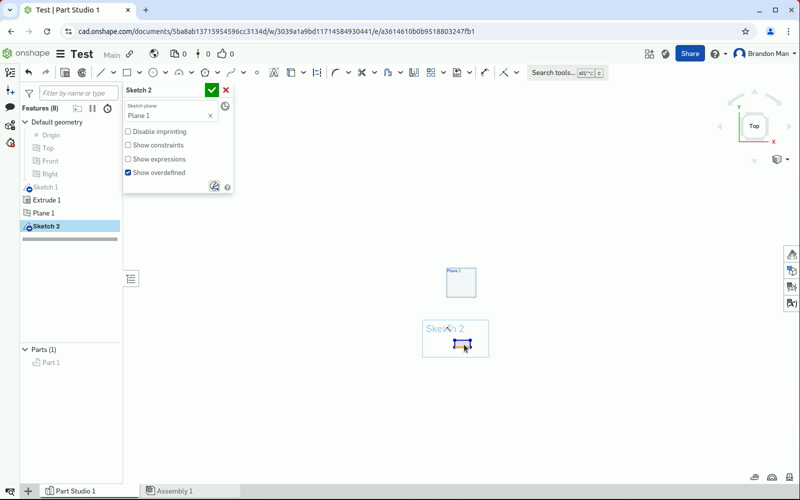
scroll(6)
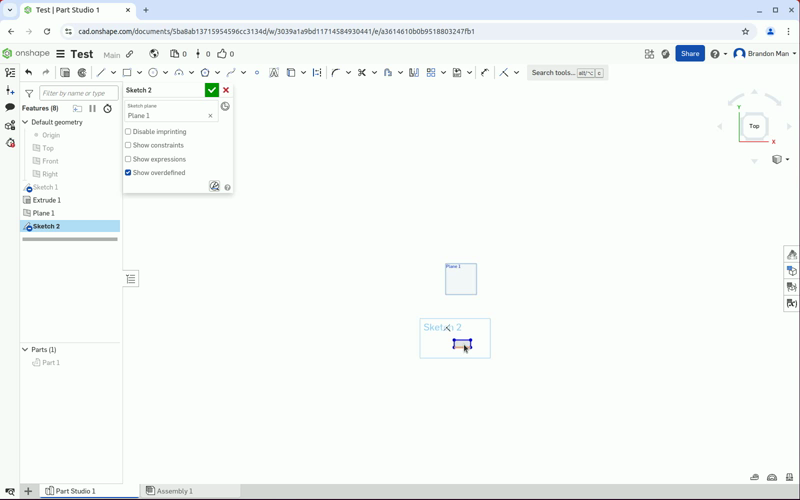
scroll(6)
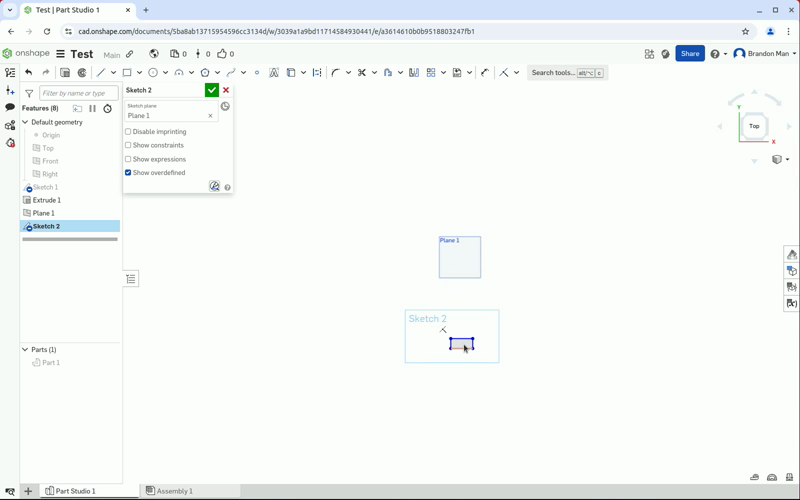
scroll(6)
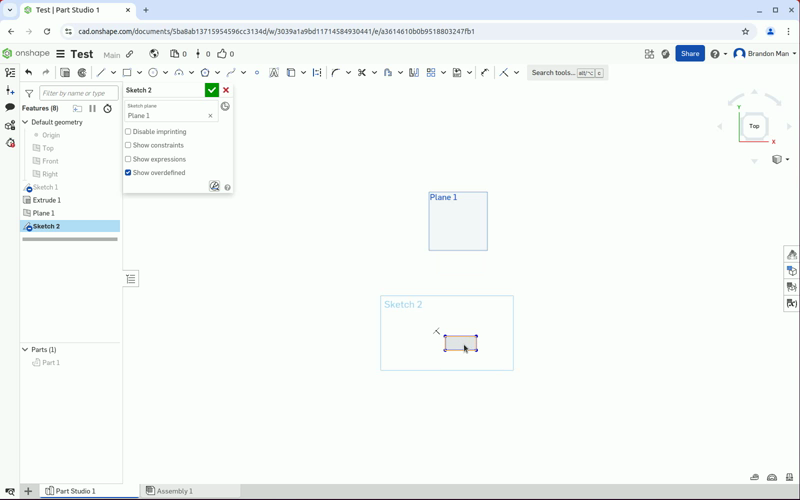
scroll(6)
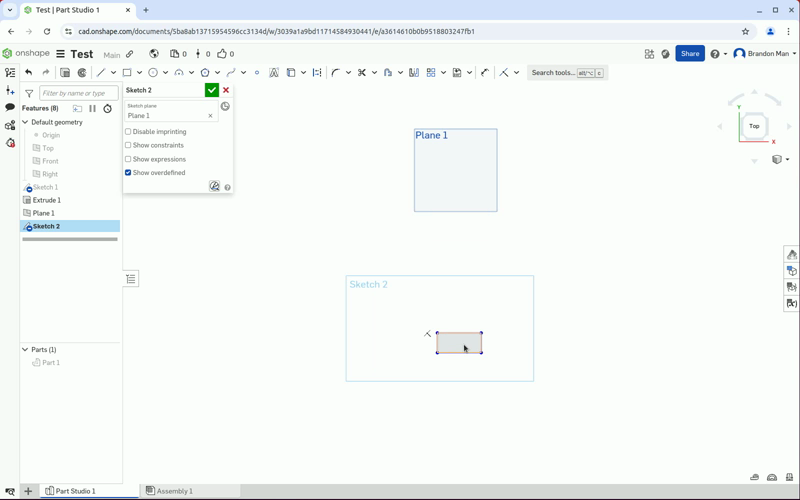
scroll(6)
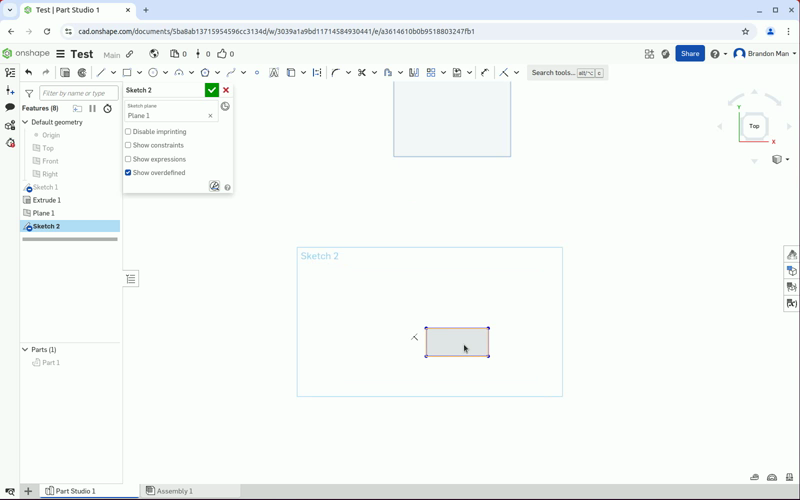
scroll(6)
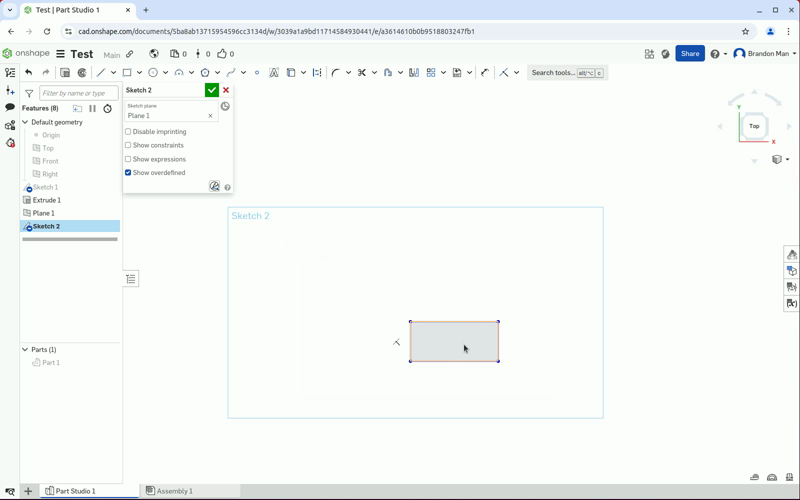
scroll(6)
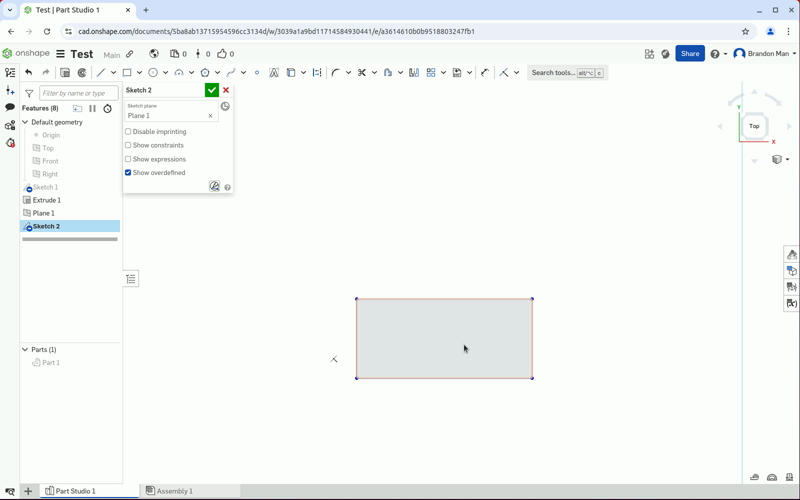
click(464, 344)
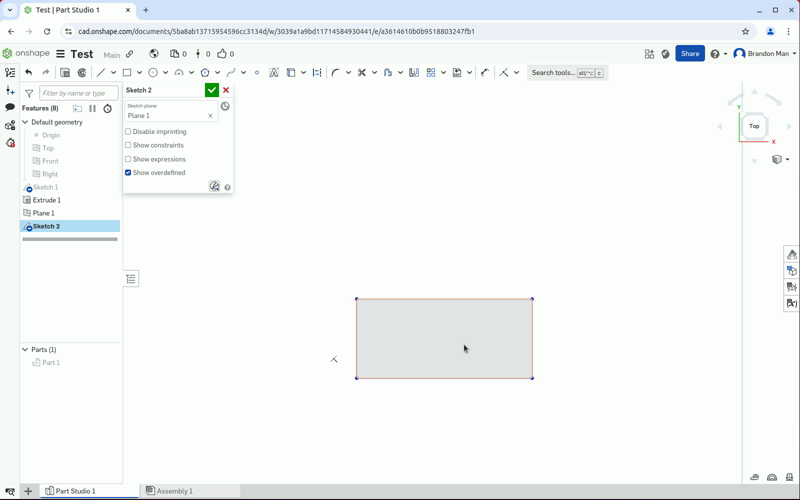
scroll(-6)
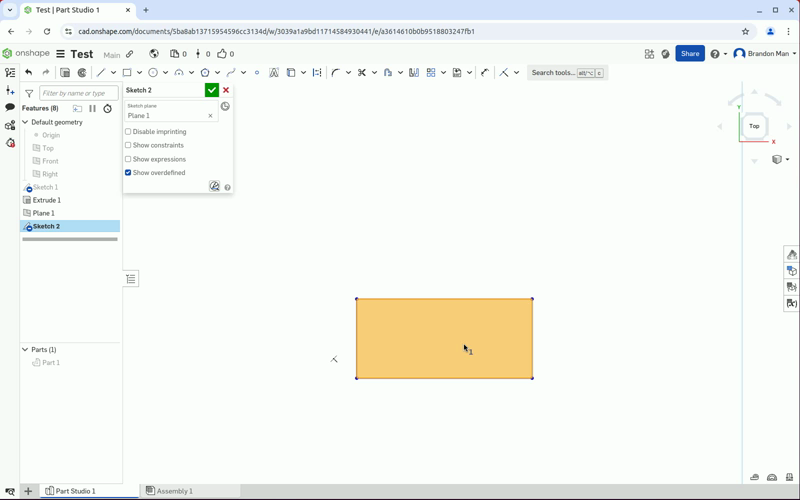
scroll(-6)
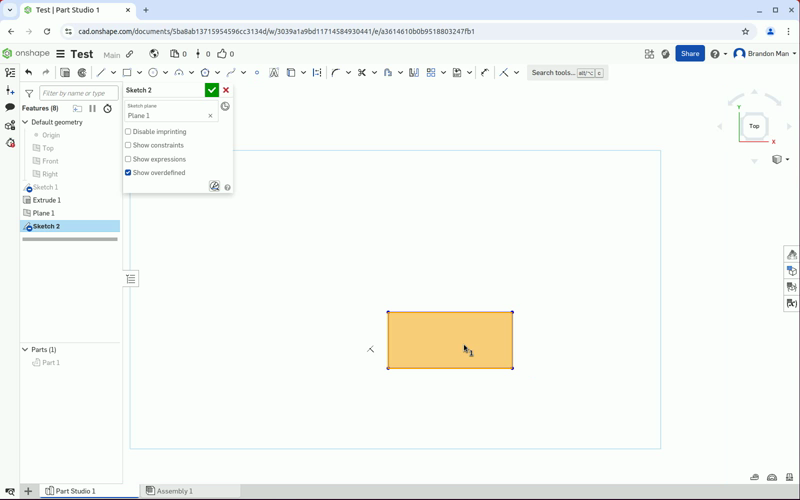
scroll(-6)
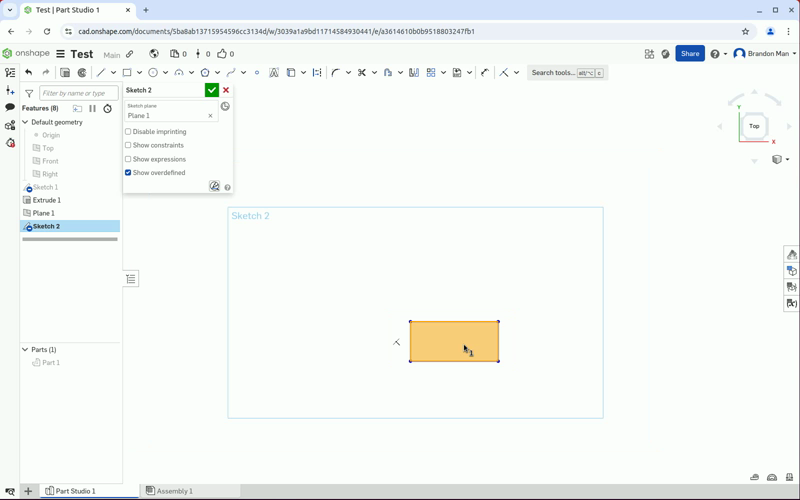
scroll(-6)
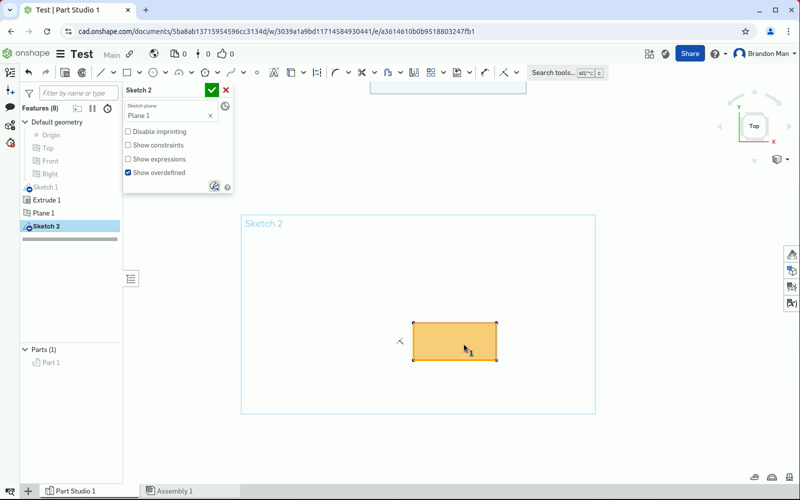
scroll(-6)
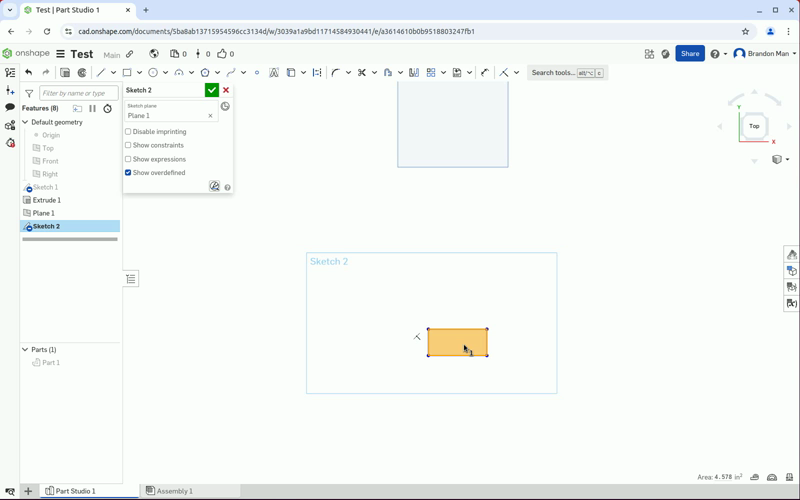
scroll(-6)
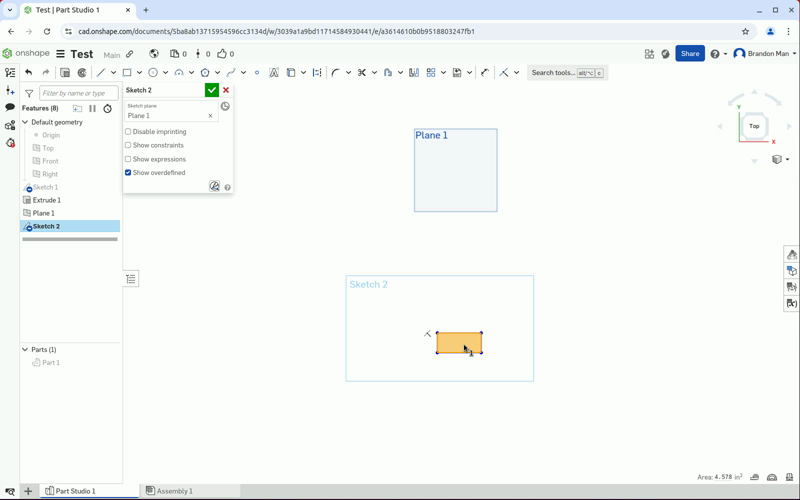
scroll(-6)
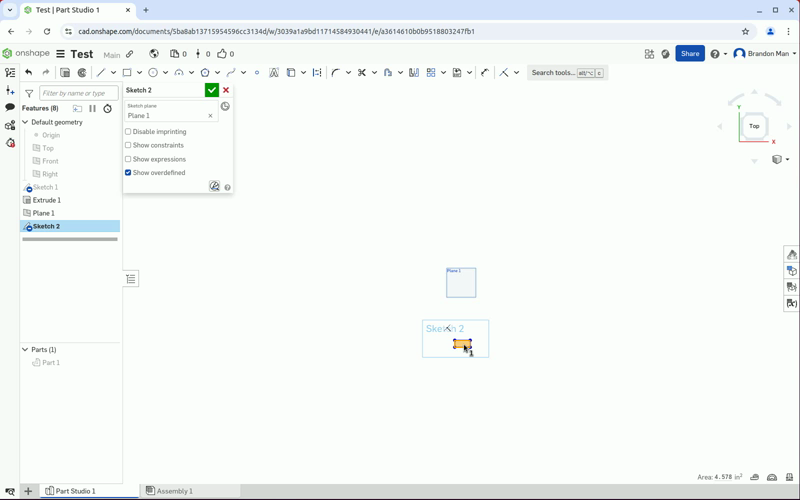
mouse_move(73, 352)
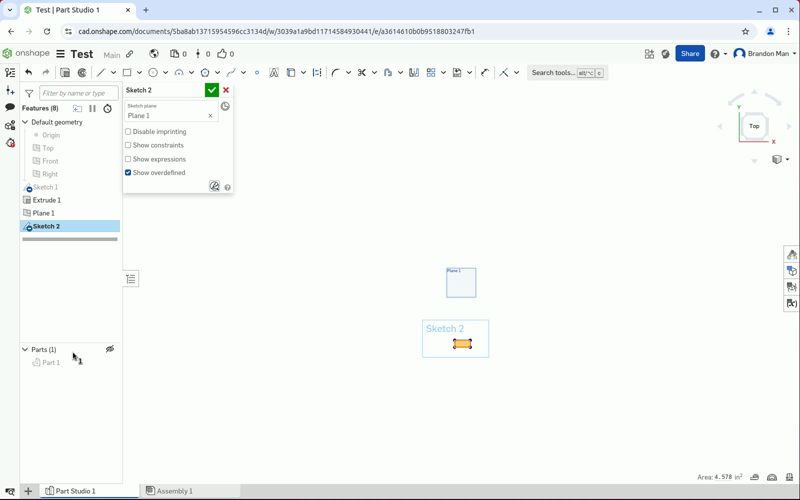
key(shift+y)
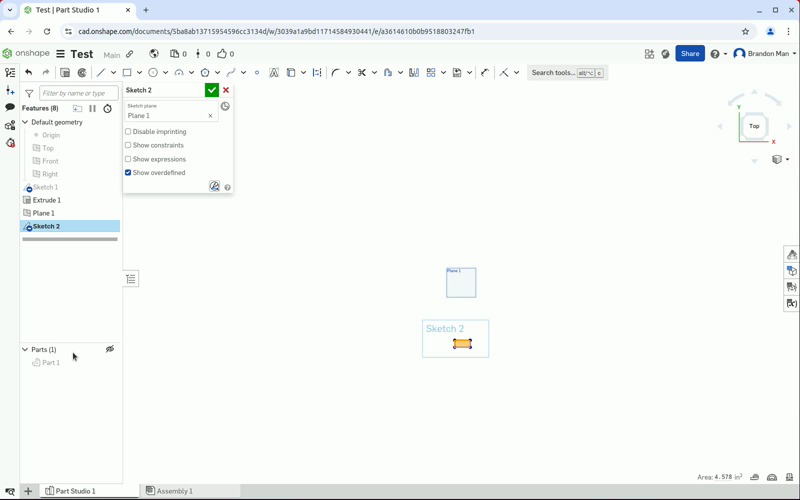
key(shift+e)
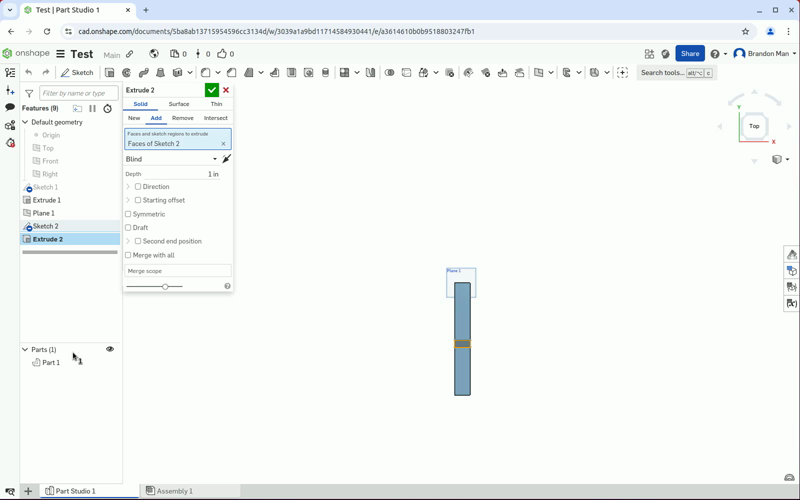
mouse_move(143, 106)
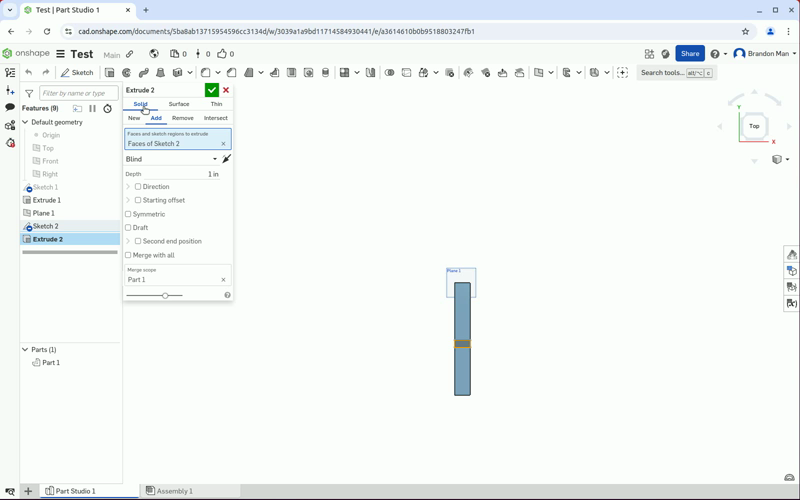
click(143, 106)
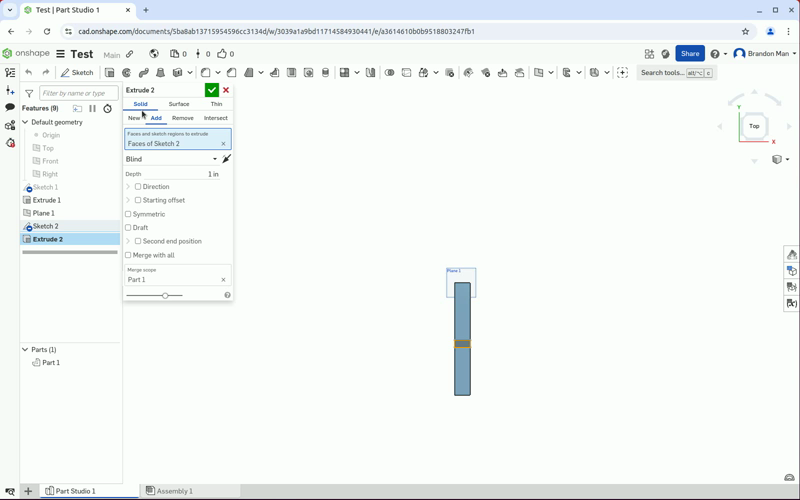
mouse_move(137, 120)
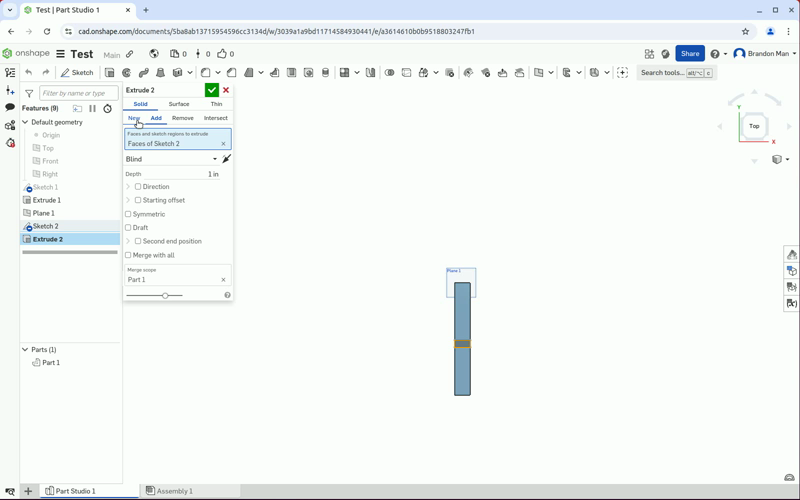
click(137, 120)
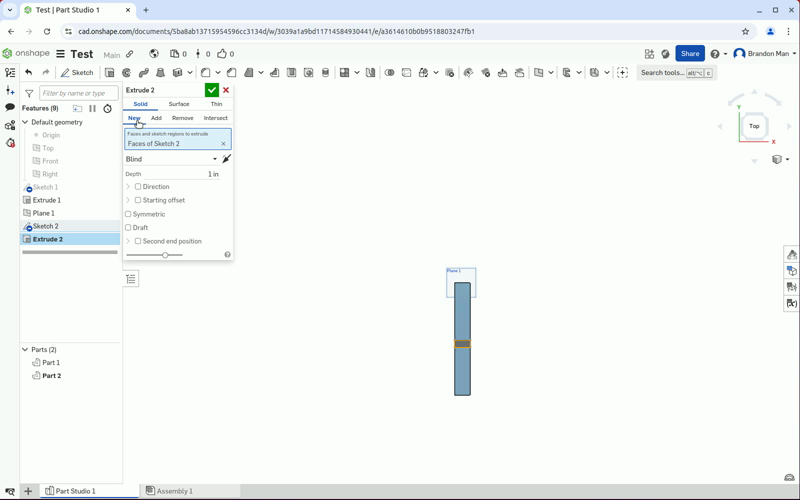
key(tab, 4)
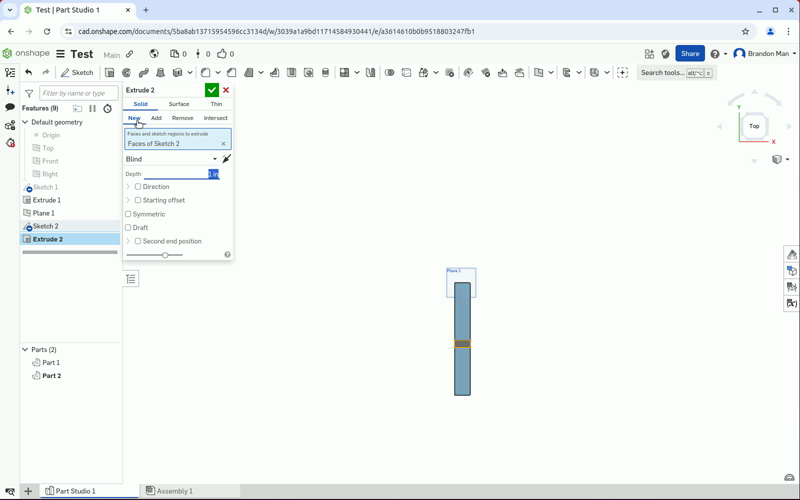
text(3.851)
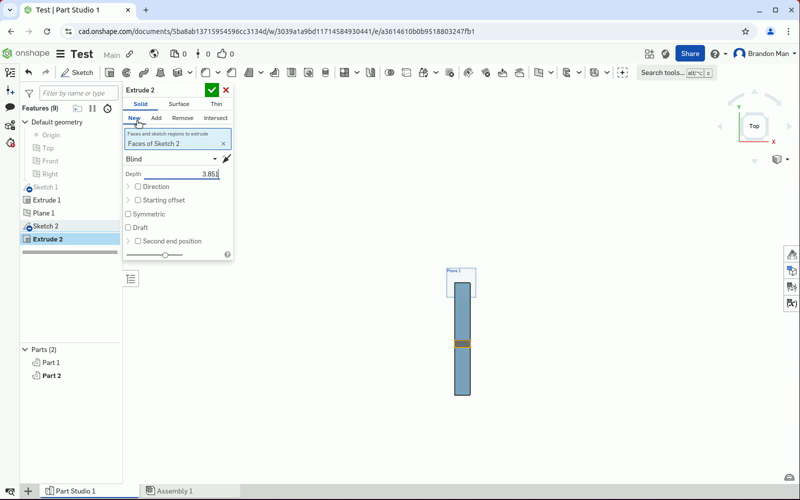
key(enter)
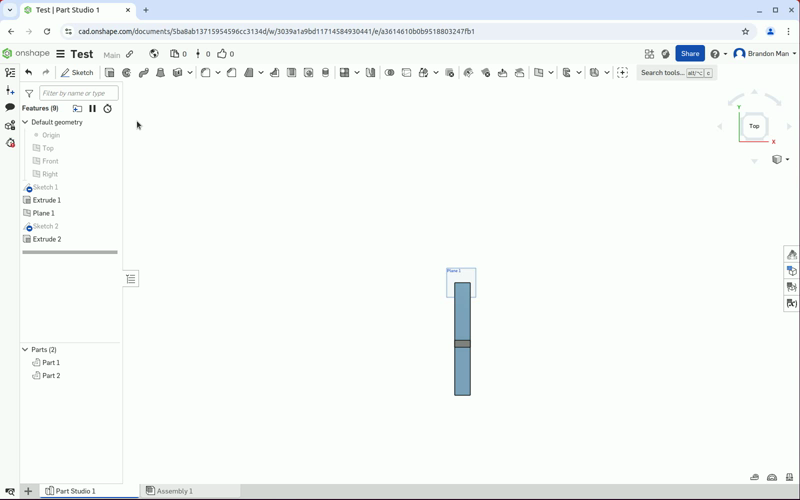
key(shift+h)
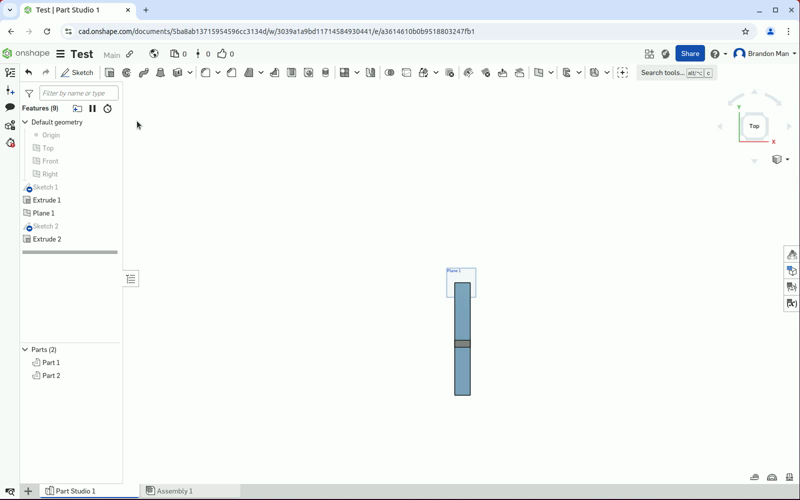
key(shift+h)
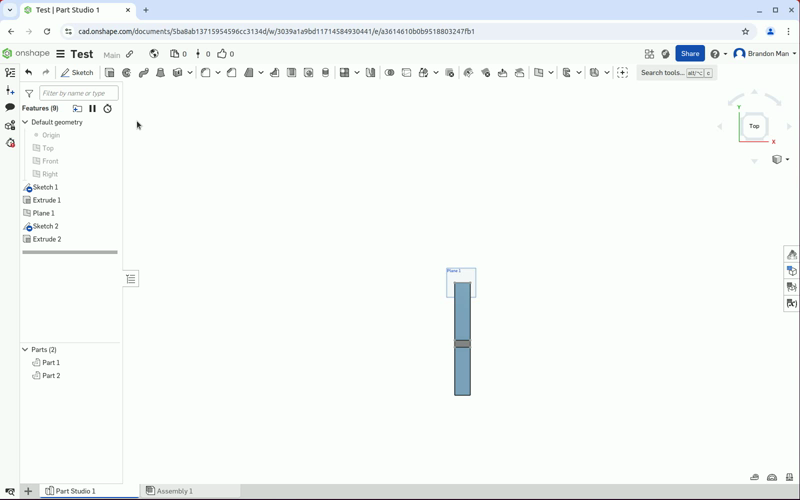
key(shift+7)
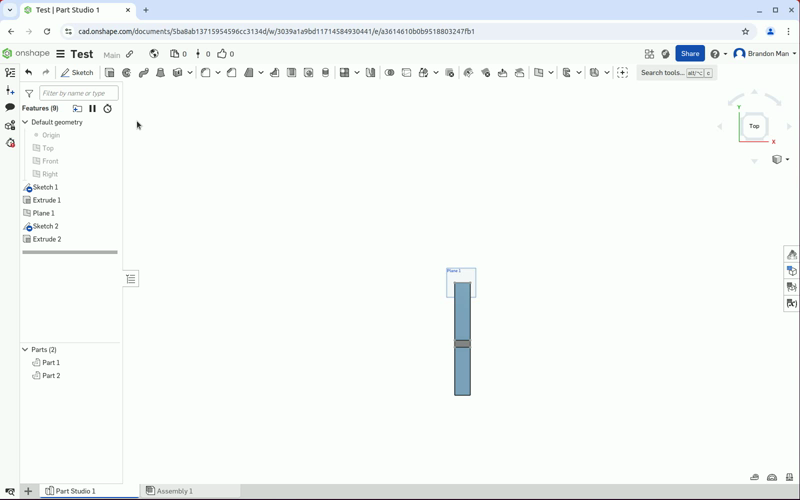
key(up, 3)
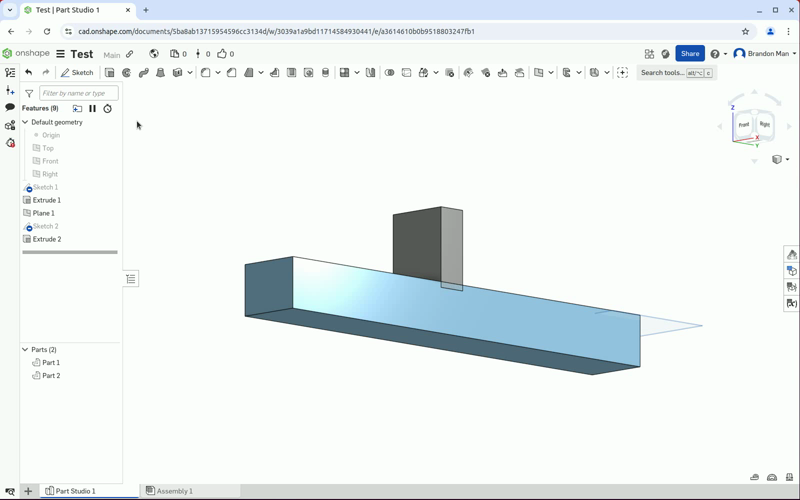
key(left, 3)
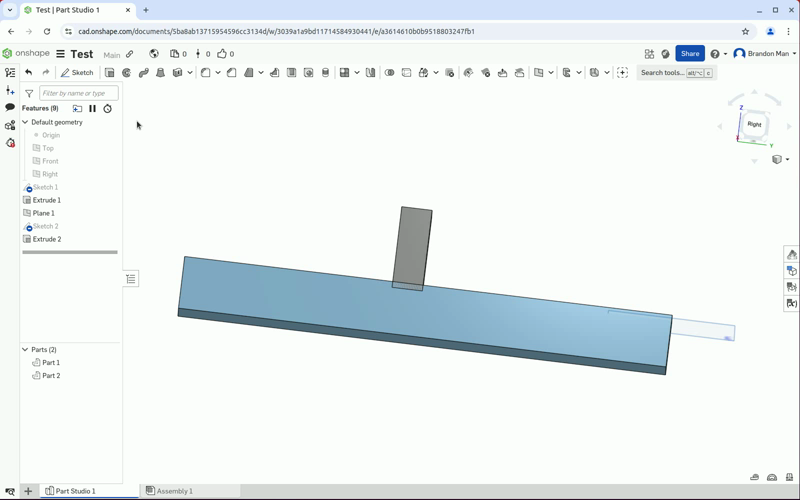
key(right, 3)
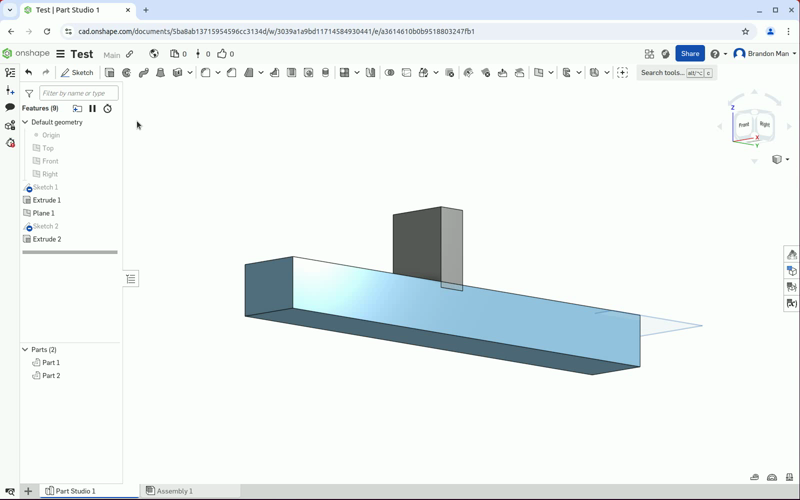
key(down, 3)
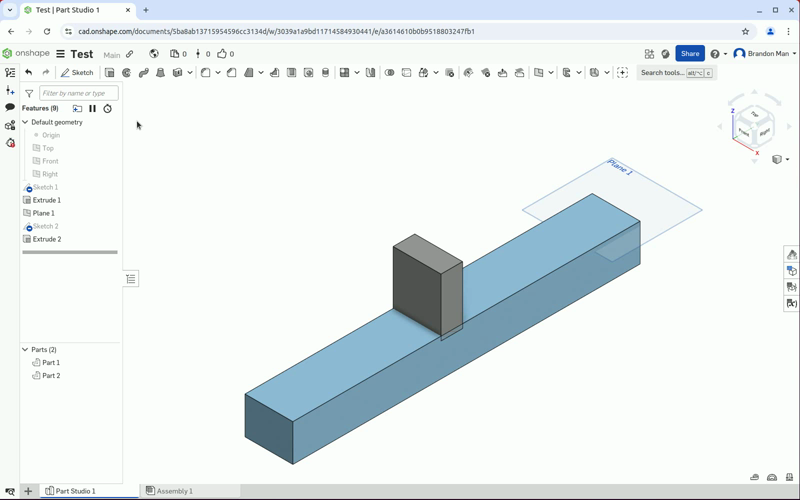
mouse_move(73, 189)
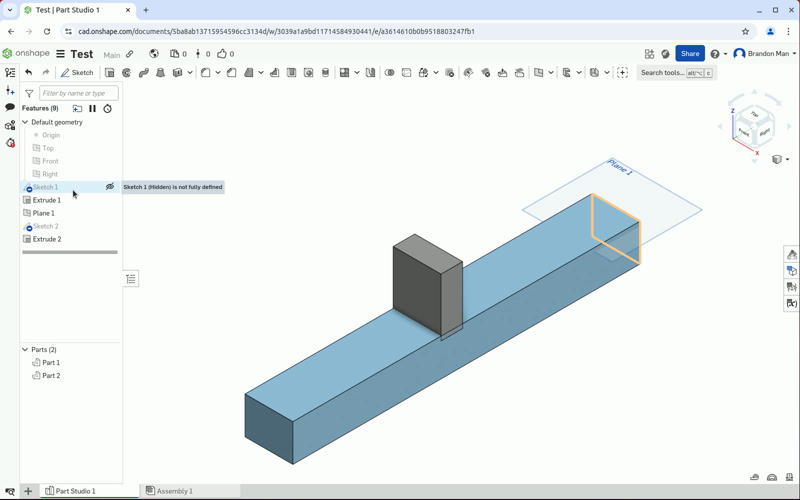
click(73, 189)